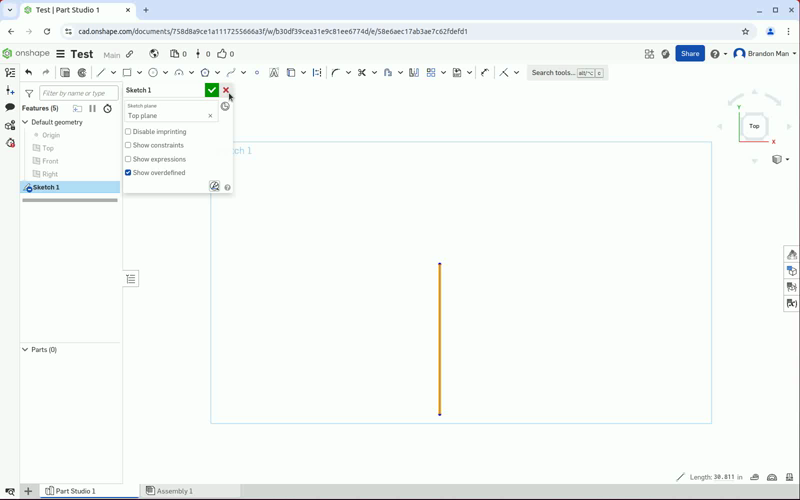
key(shift+h)
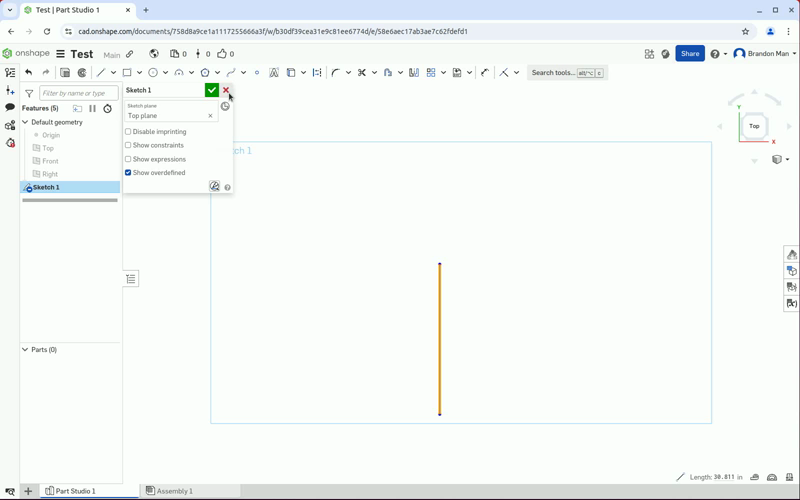
key(shift+s)
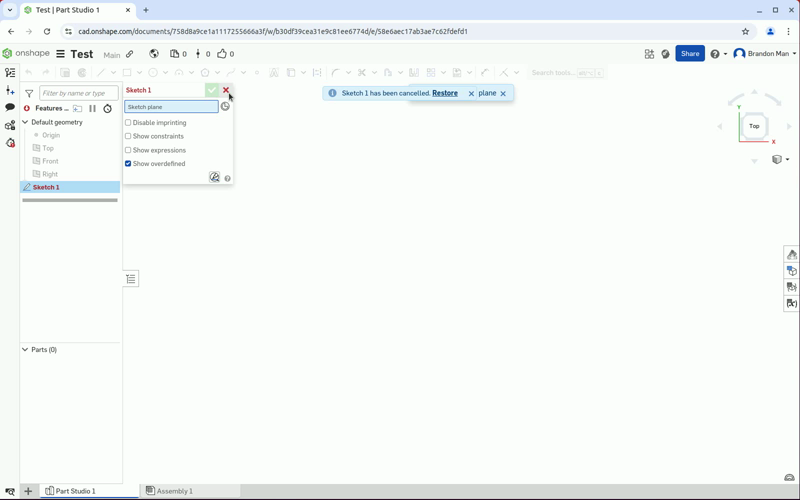
mouse_move(73, 150)
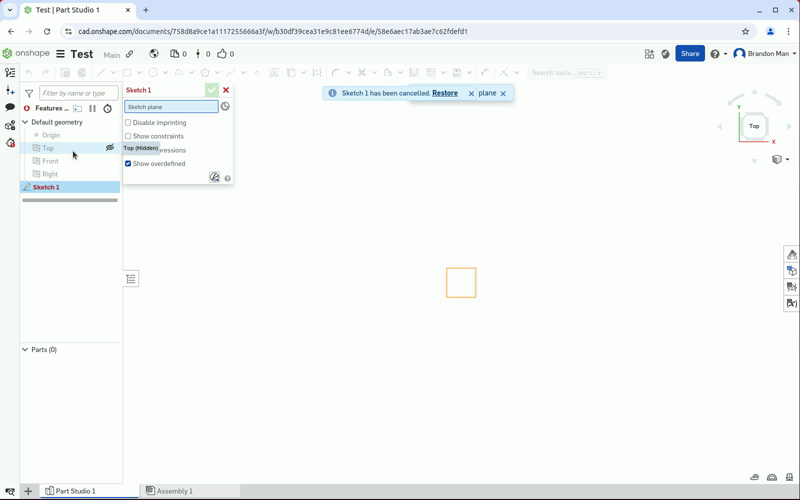
click(73, 150)
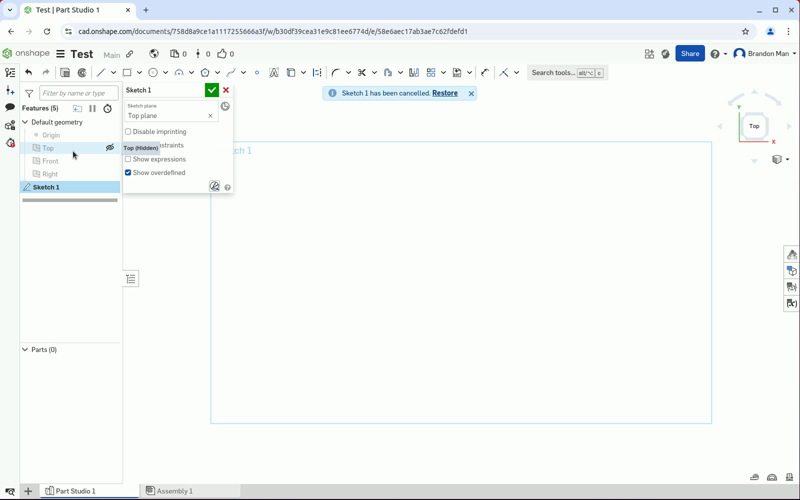
mouse_move(73, 352)
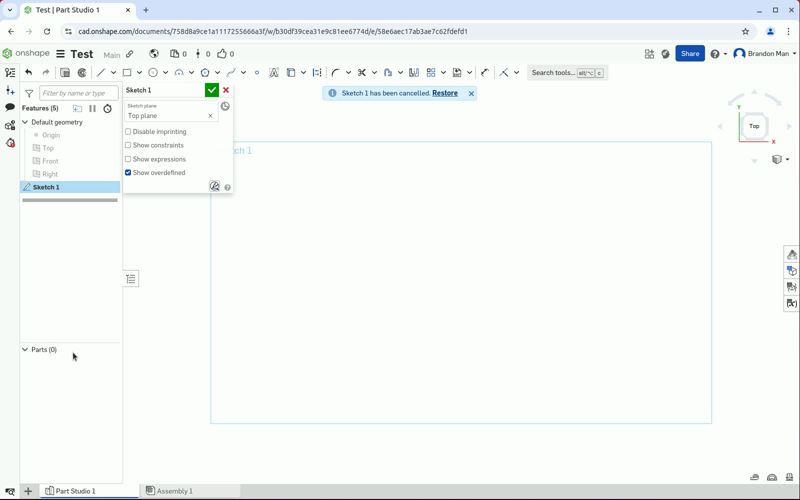
key(y)
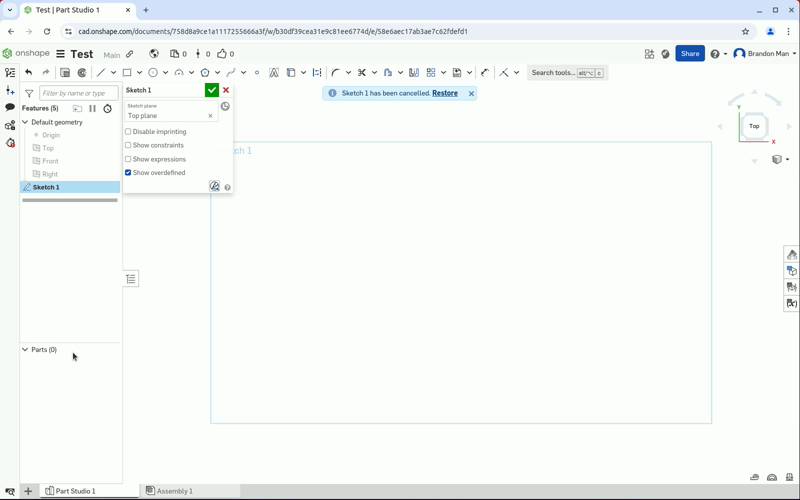
key(l)
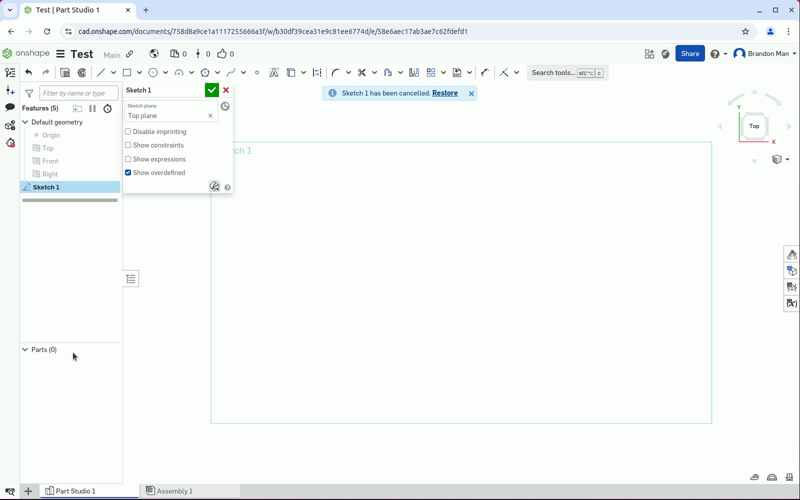
key_down(shift)
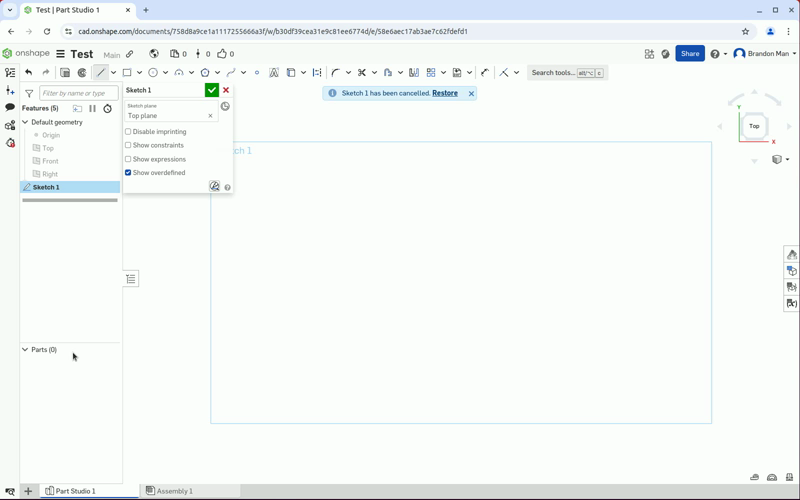
mouse_move(370, 339)
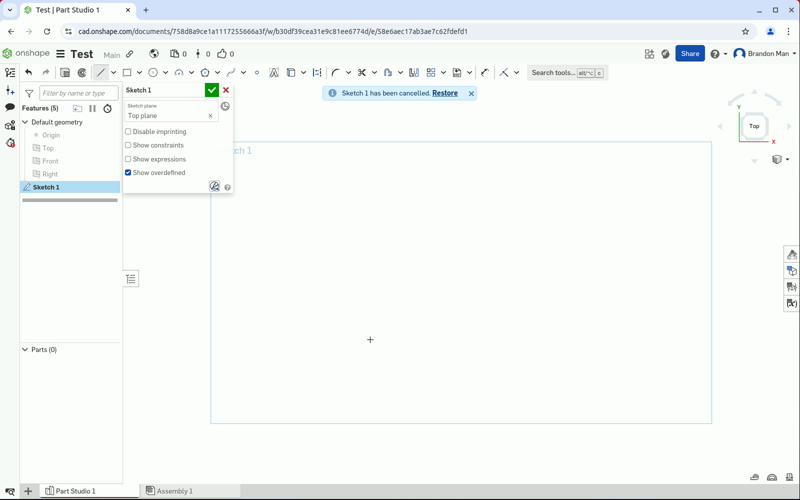
click(370, 339)
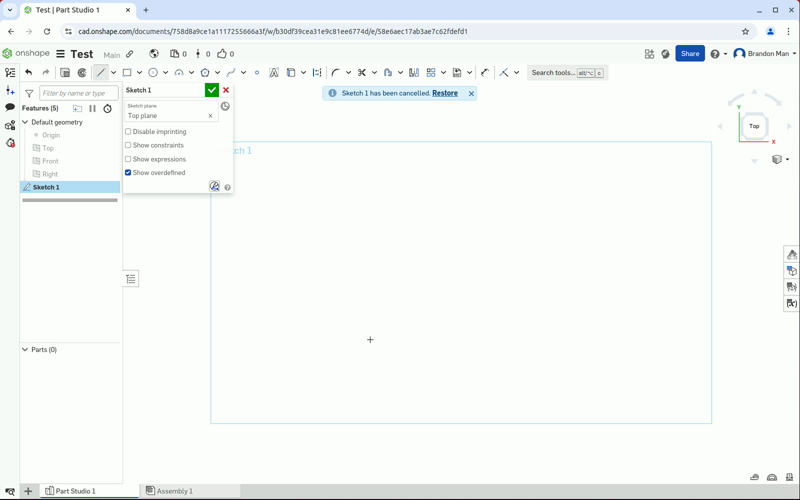
key_up(shift)
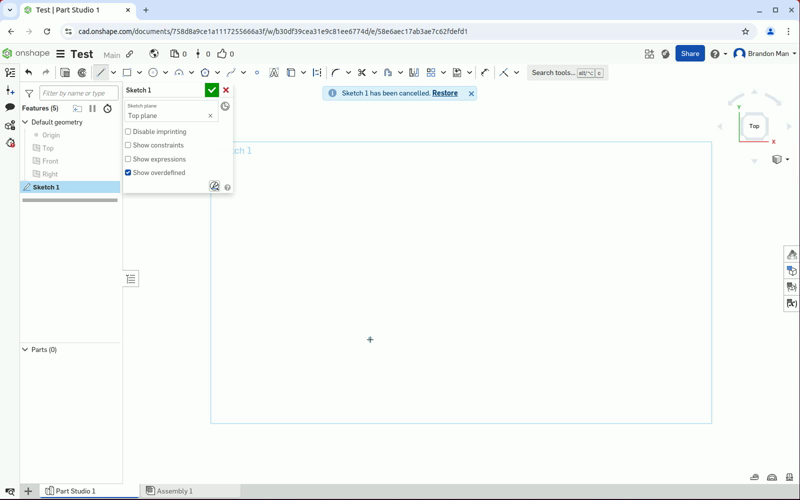
key_down(shift)
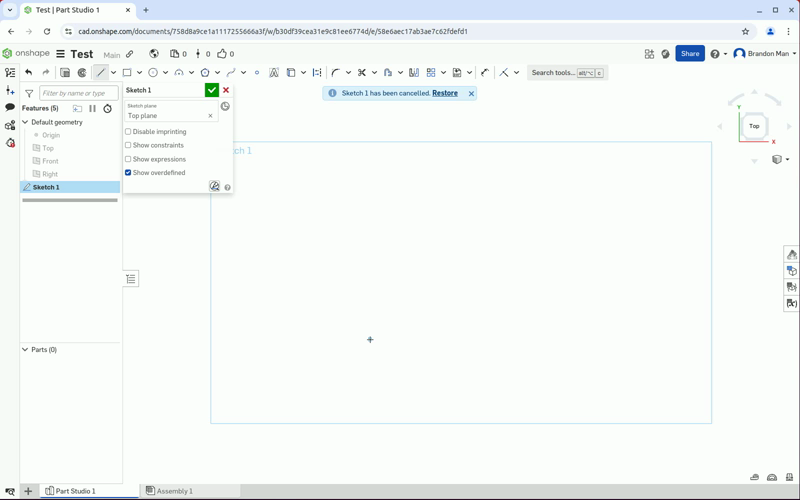
mouse_move(550, 339)
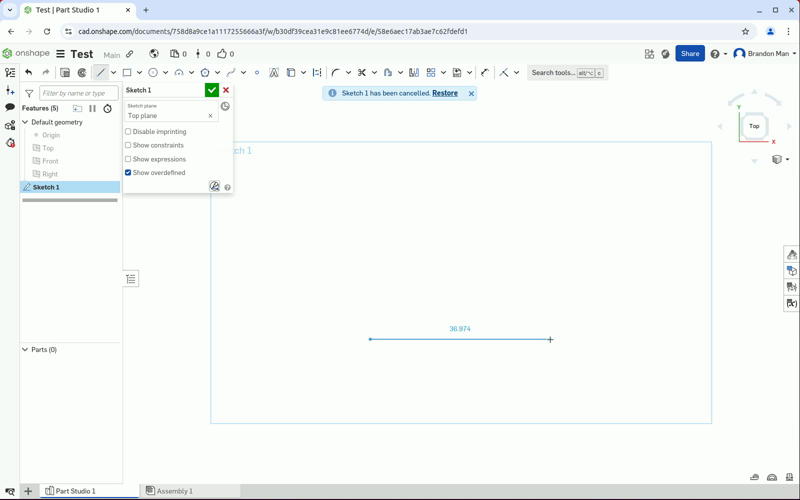
click(550, 339)
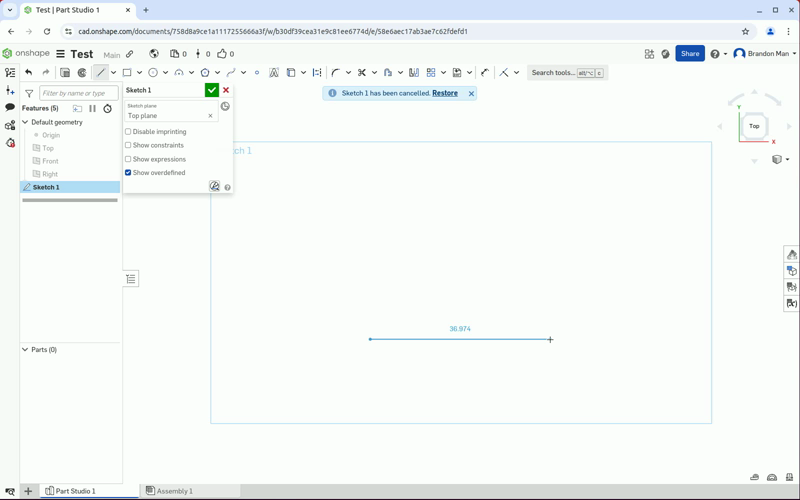
key_up(shift)
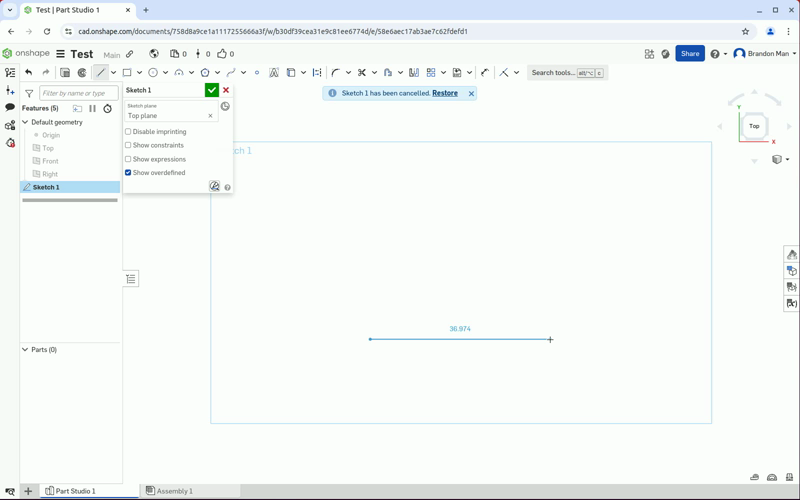
key_down(shift)
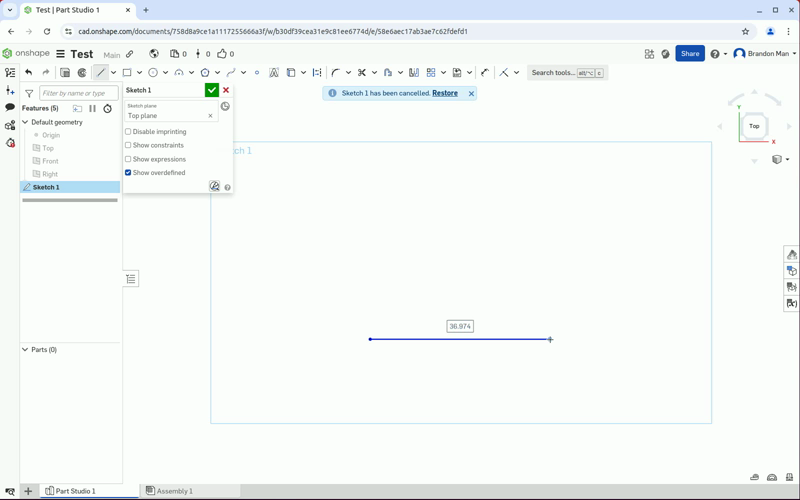
mouse_move(550, 227)
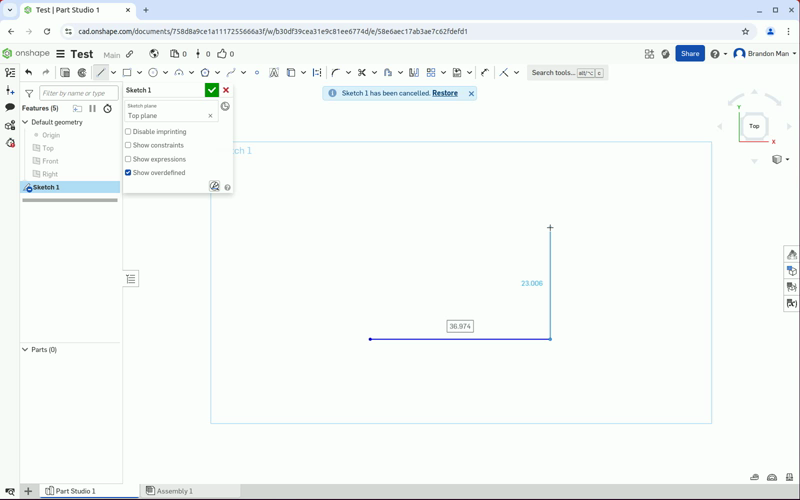
click(550, 227)
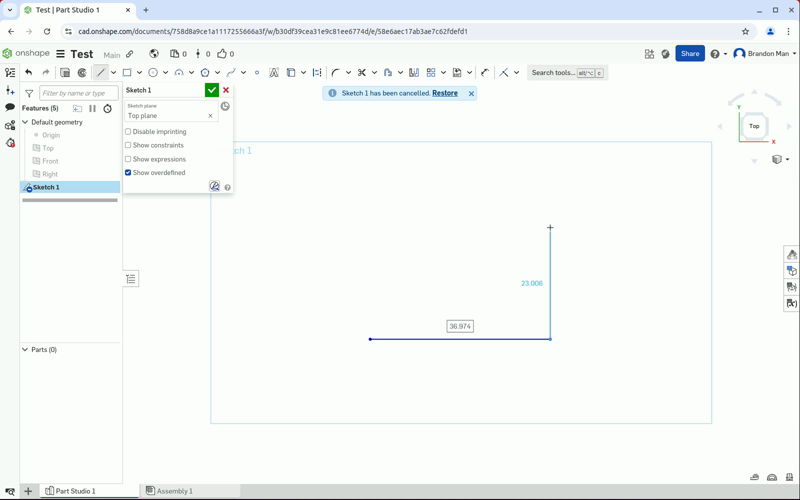
key_up(shift)
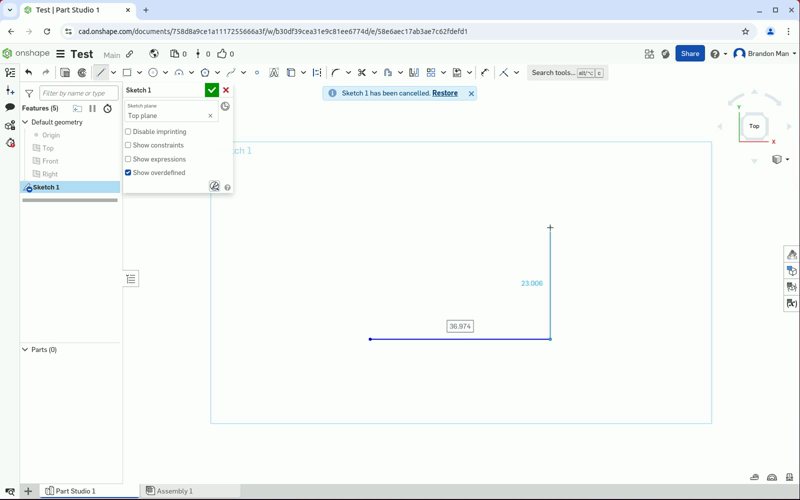
key_down(shift)
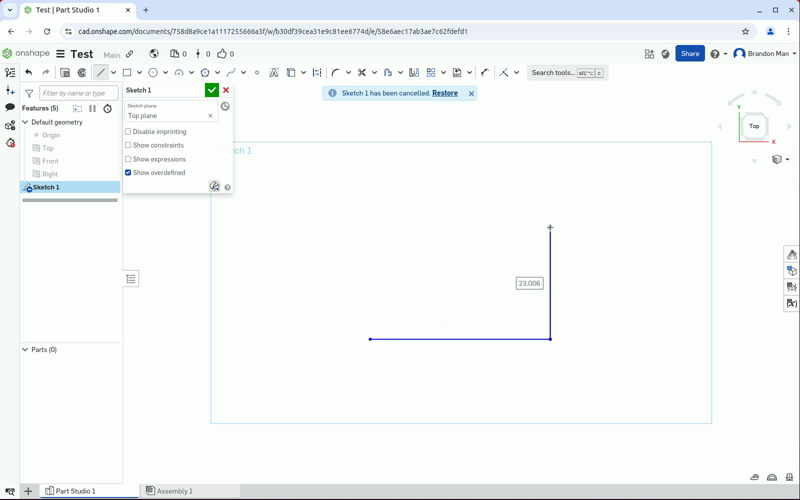
mouse_move(370, 227)
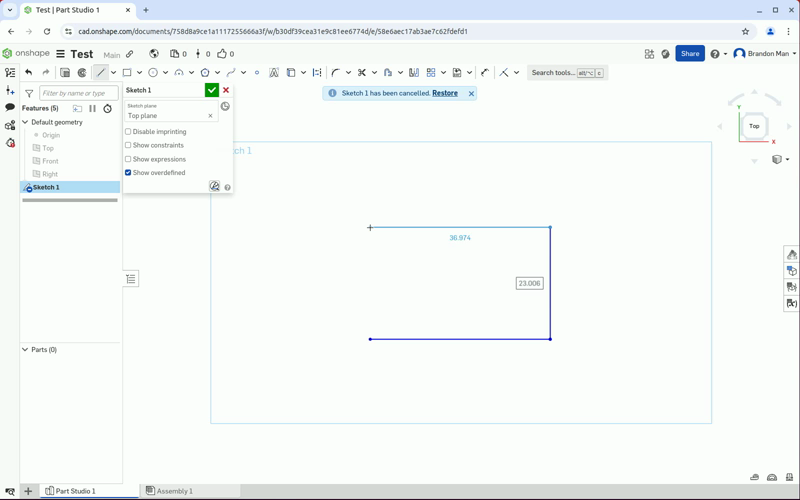
click(370, 227)
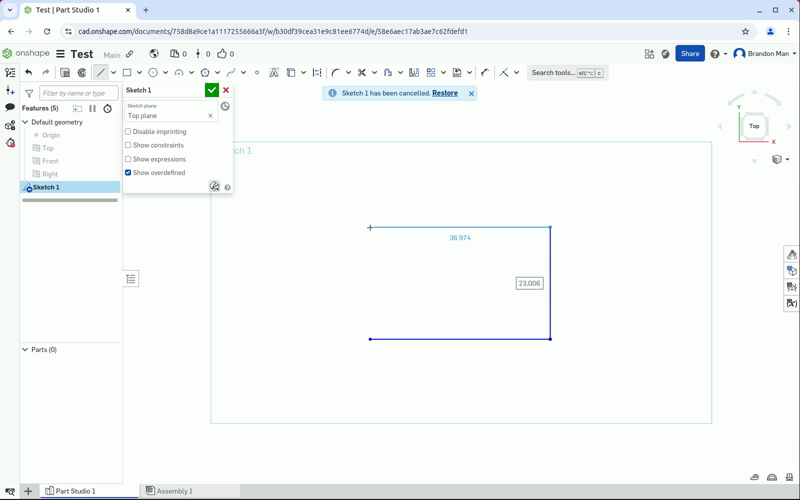
key_up(shift)
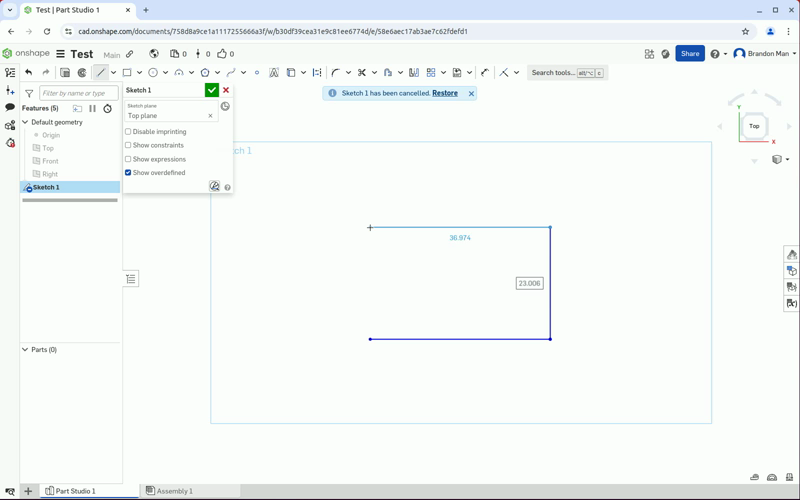
key_down(shift)
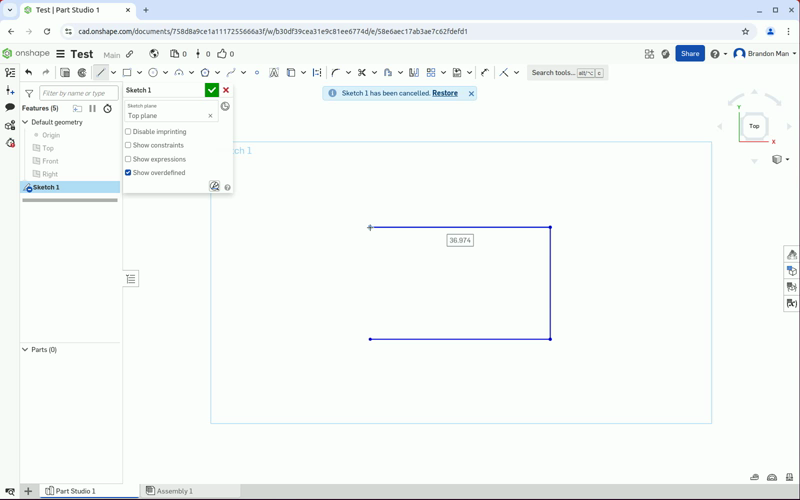
mouse_move(370, 339)
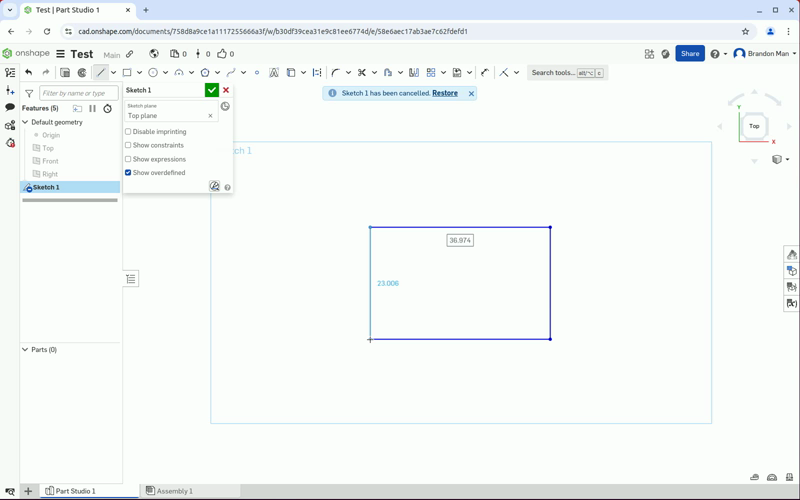
key_up(shift)
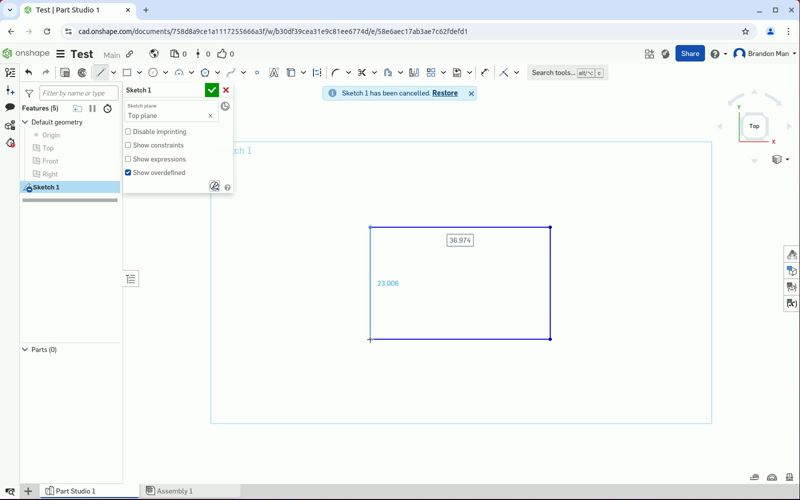
click(370, 339)
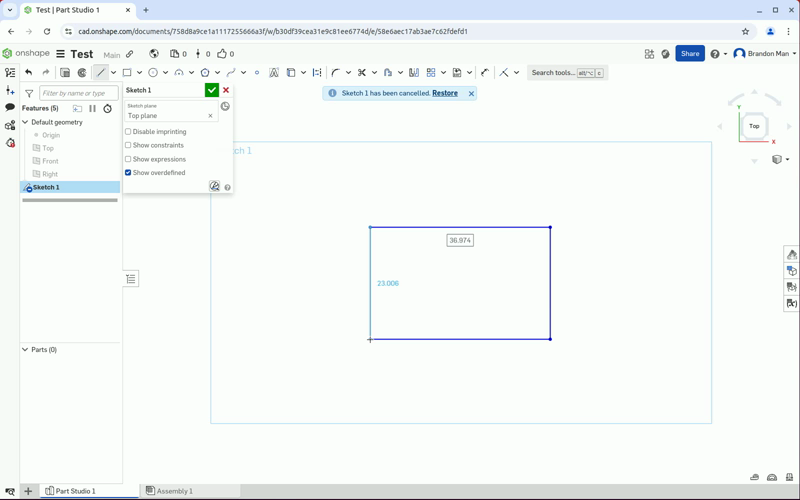
key(esc)
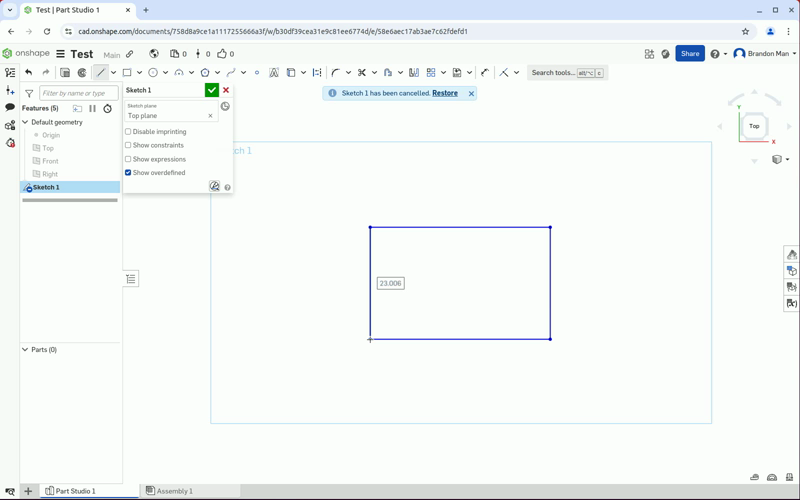
mouse_move(442, 279)
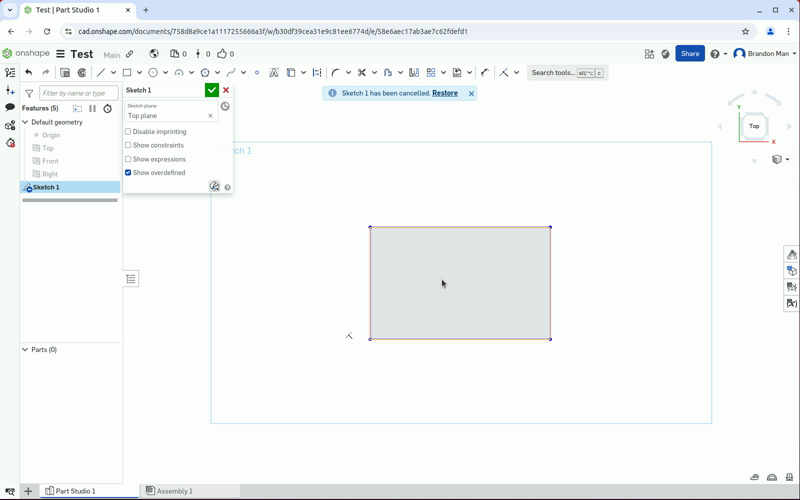
click(442, 279)
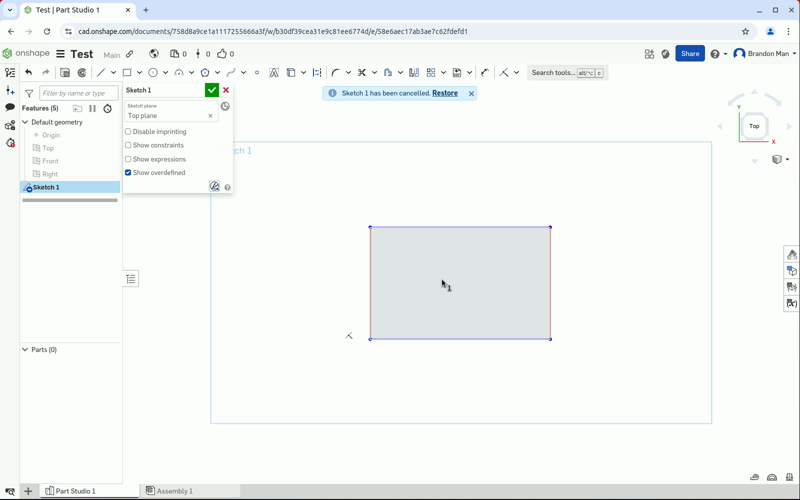
mouse_move(73, 352)
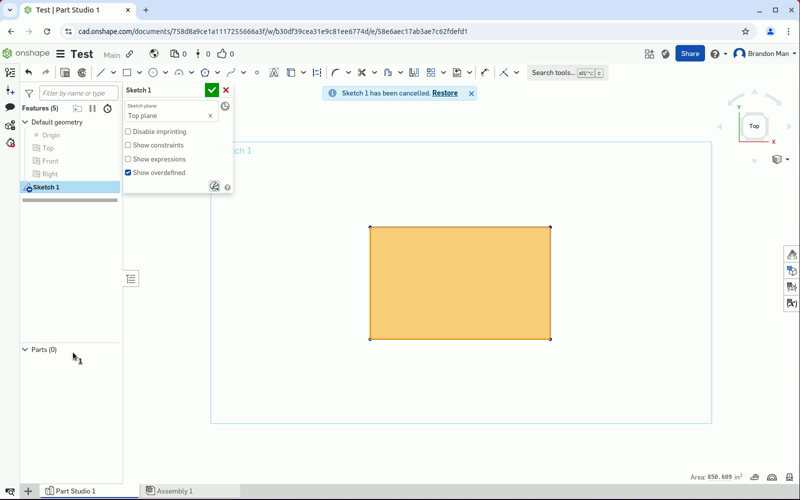
key(shift+y)
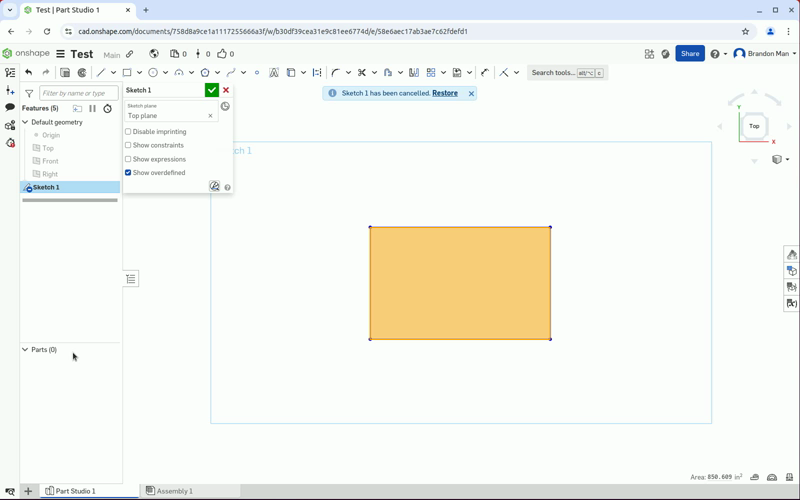
key(shift+e)
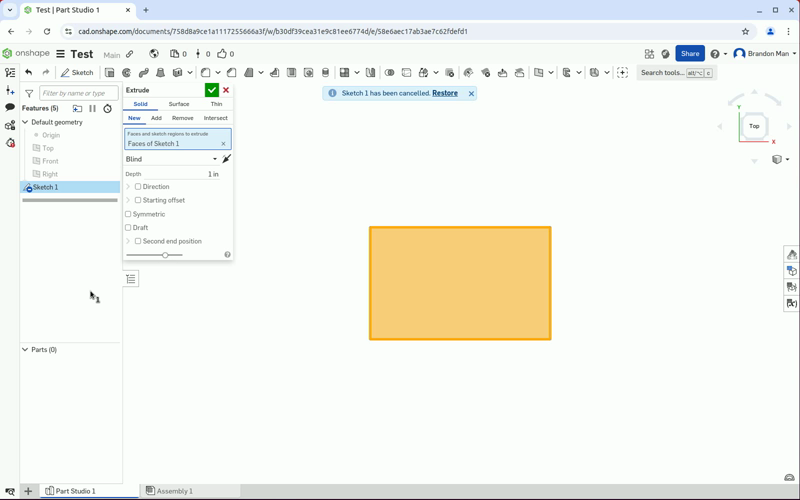
mouse_move(143, 106)
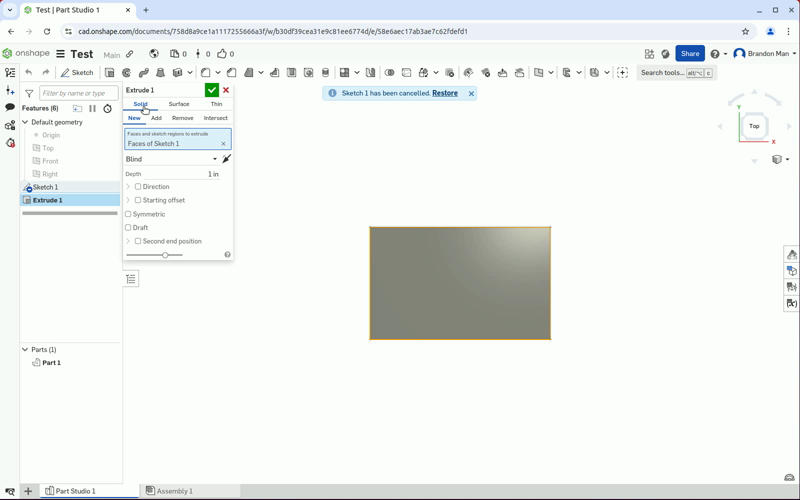
click(143, 106)
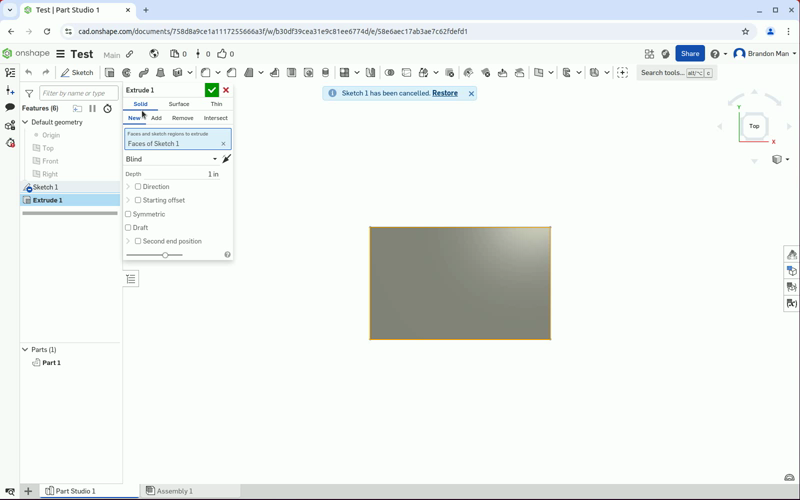
mouse_move(137, 120)
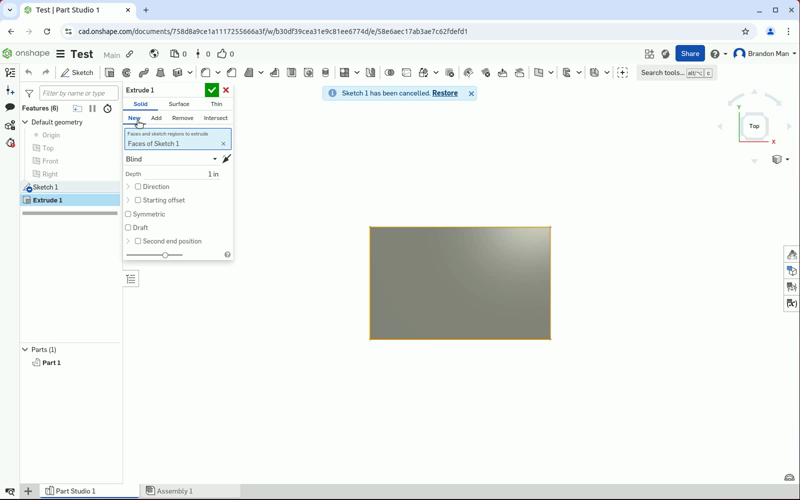
click(137, 120)
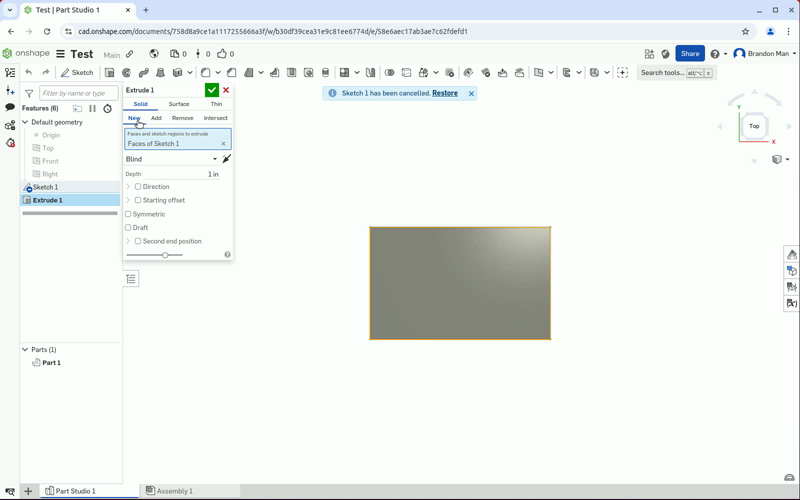
key(tab, 4)
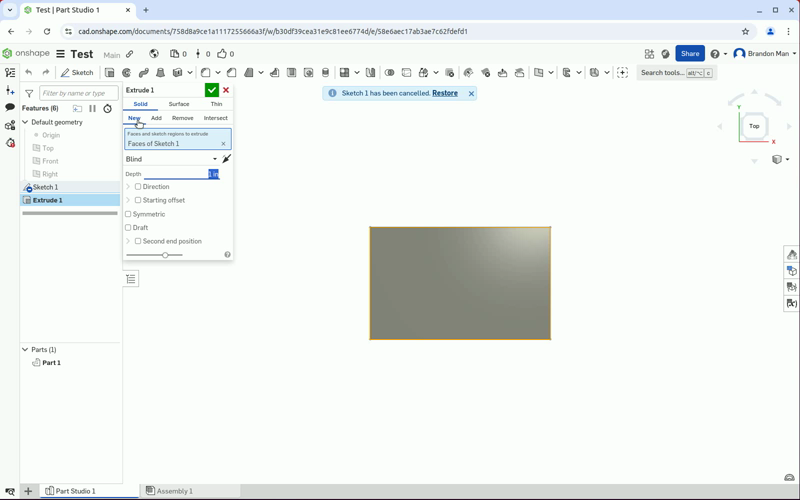
text(23.108)
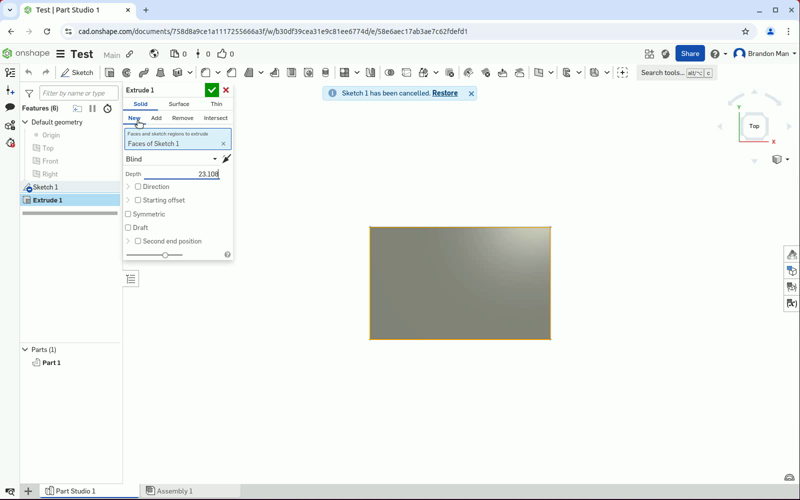
key(enter)
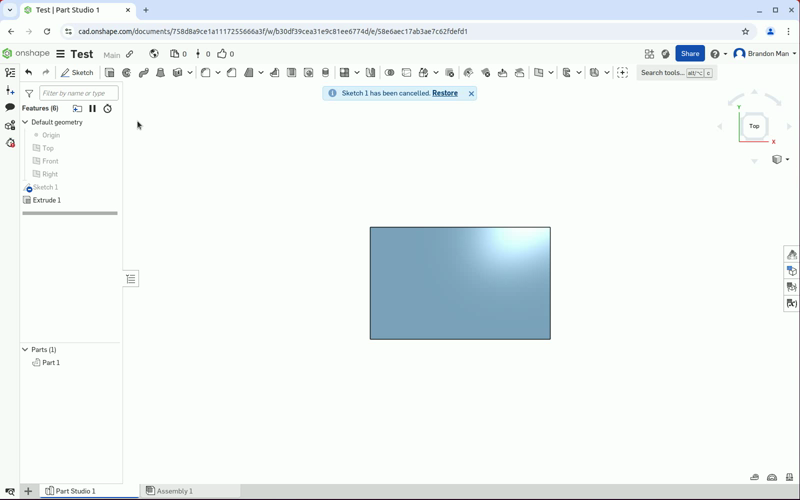
key(shift+h)
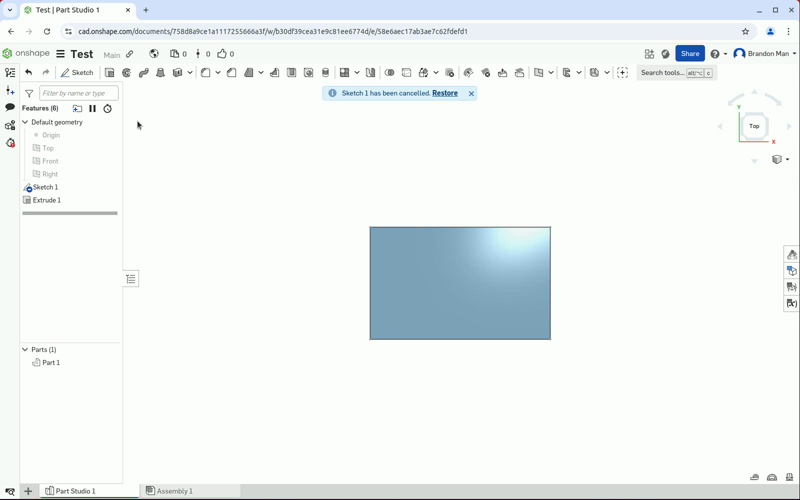
key(shift+h)
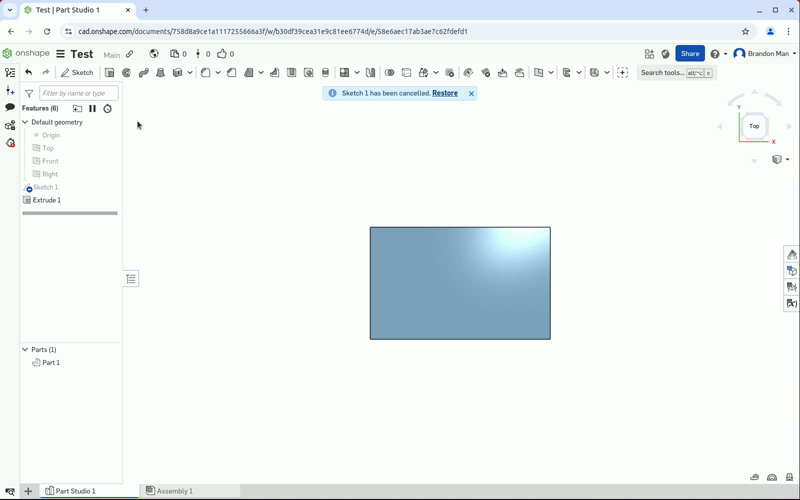
mouse_move(73, 189)
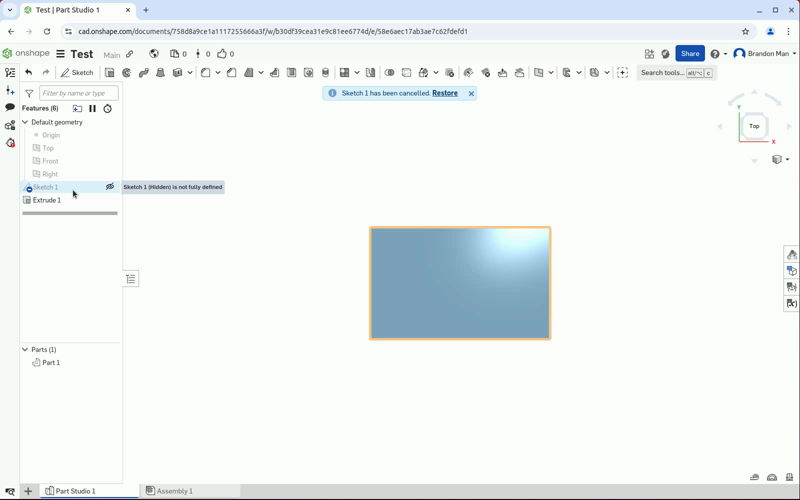
click(73, 189)
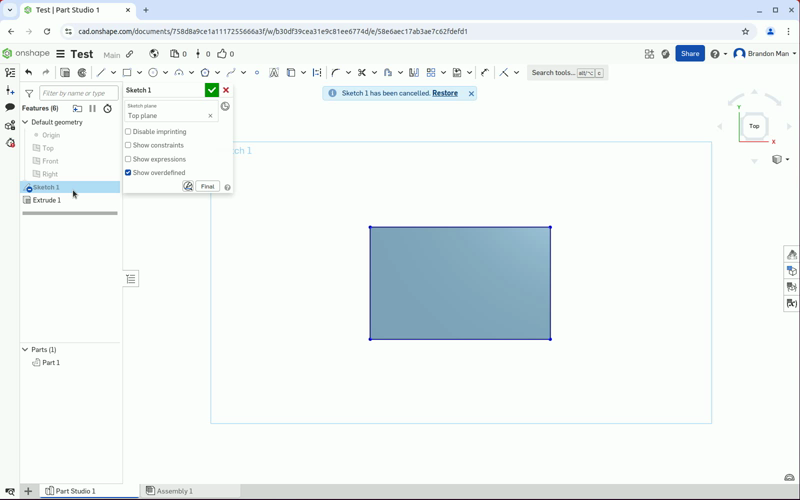
mouse_move(229, 92)
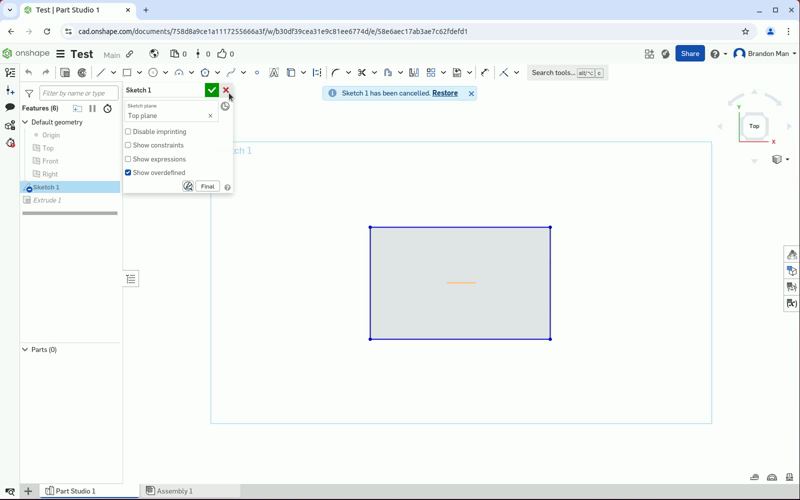
click(229, 92)
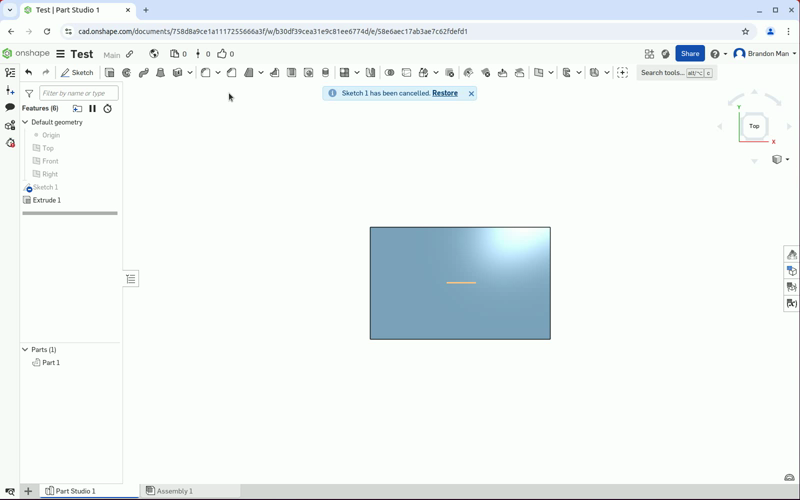
mouse_move(541, 75)
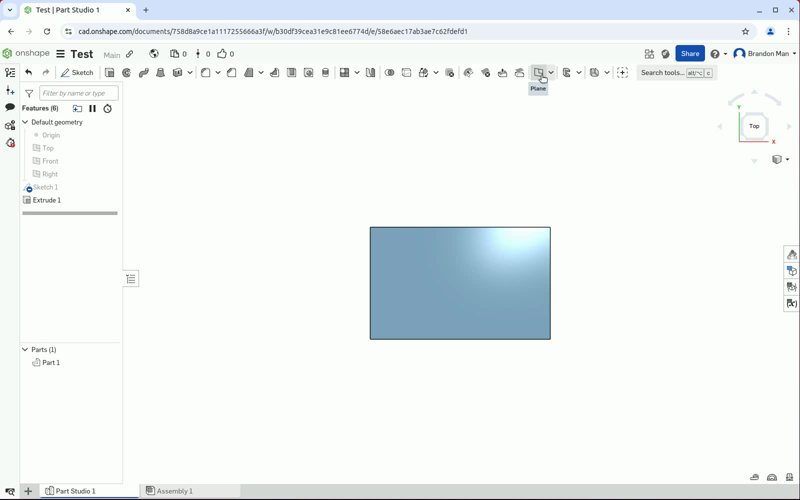
click(541, 75)
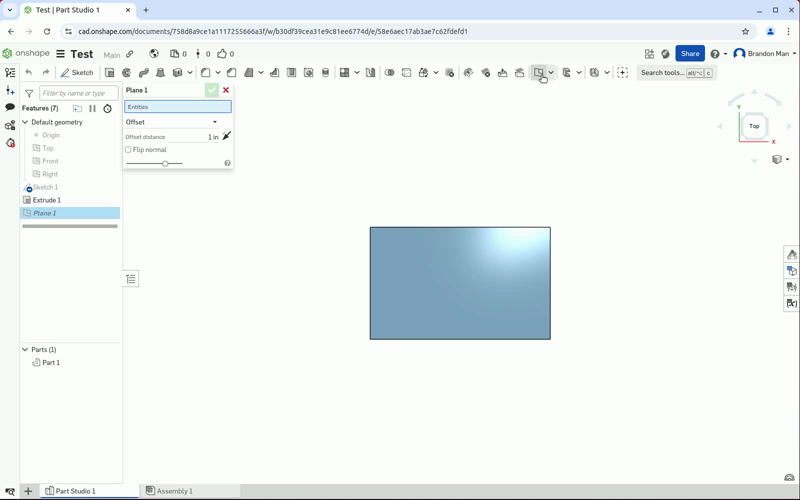
mouse_move(73, 150)
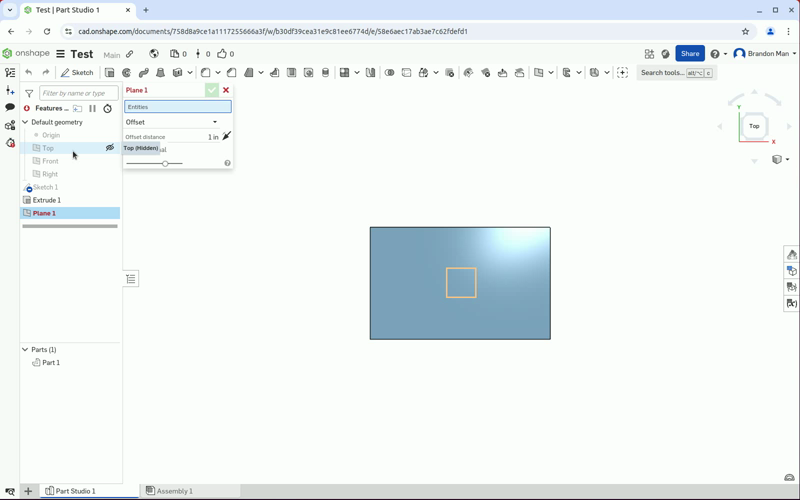
click(73, 150)
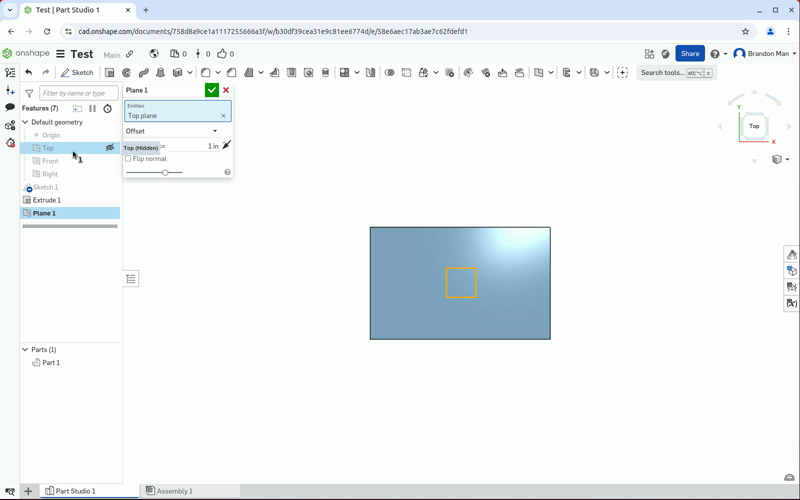
key(tab, 2)
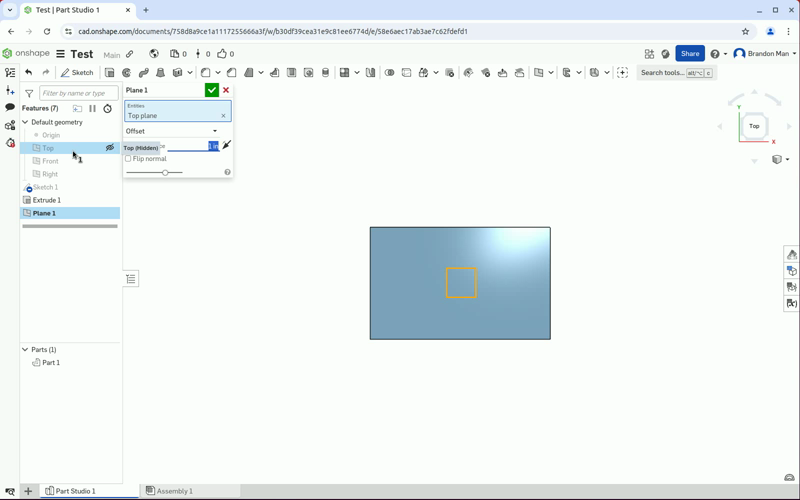
text(23.108)
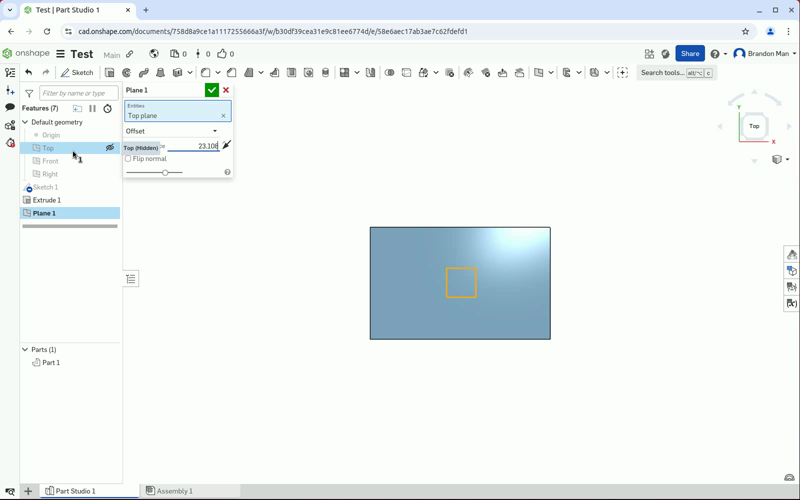
key(enter, 2)
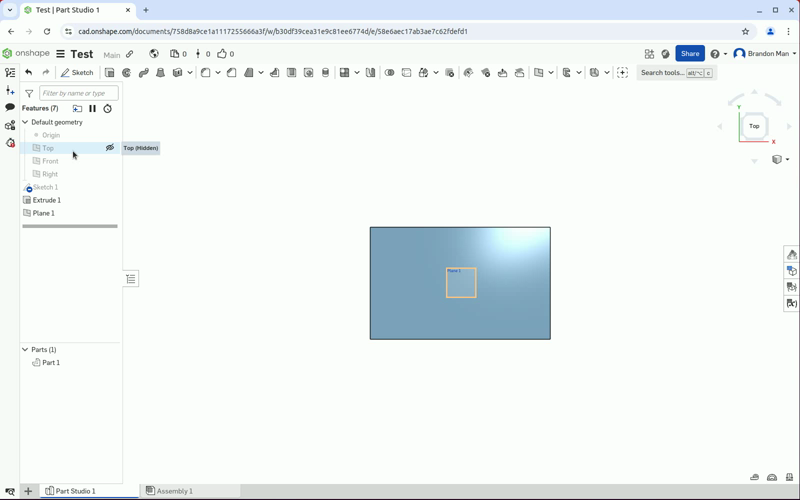
key(shift+s)
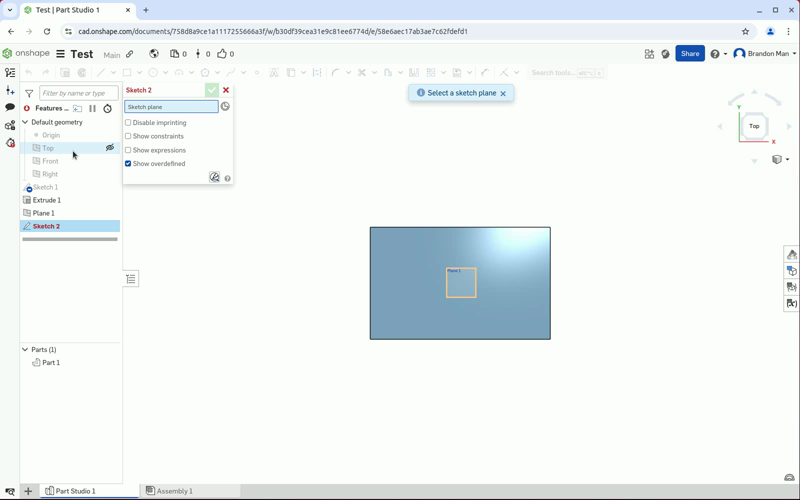
mouse_move(73, 215)
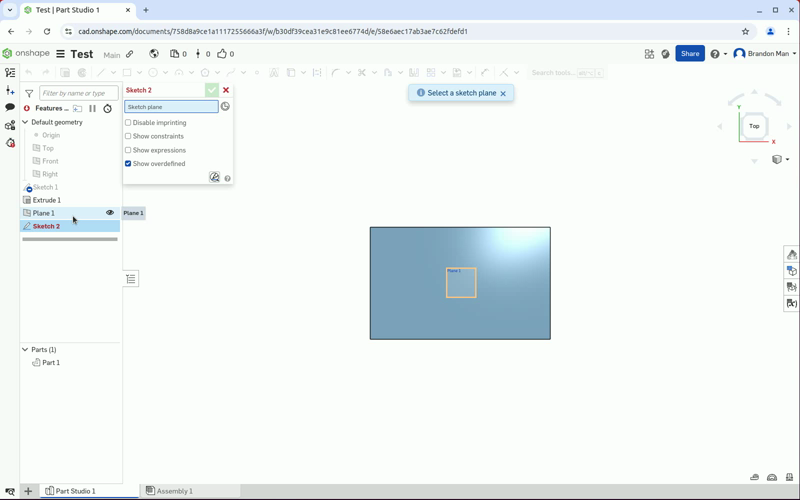
click(73, 215)
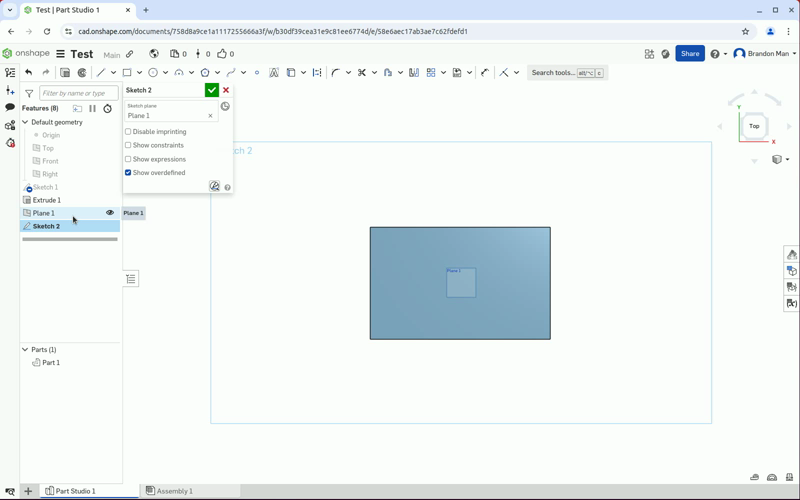
mouse_move(73, 352)
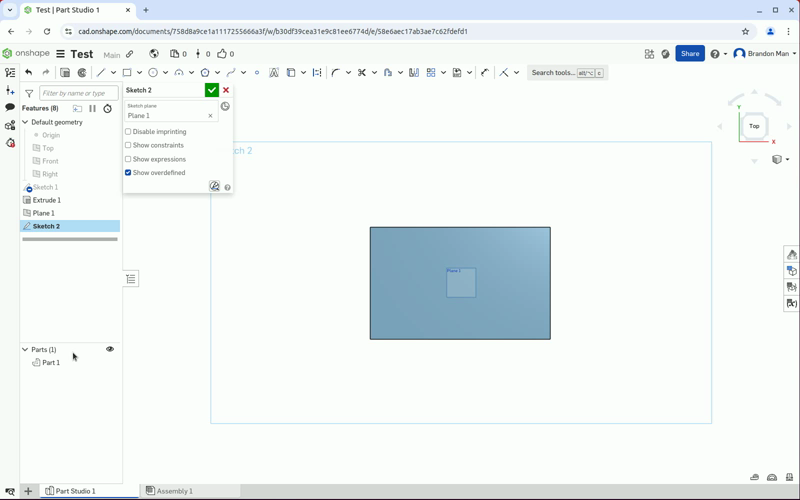
key(y)
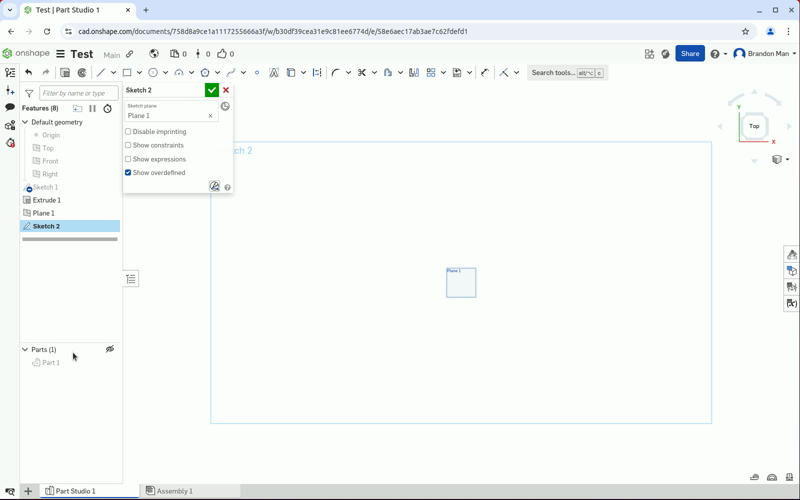
key(l)
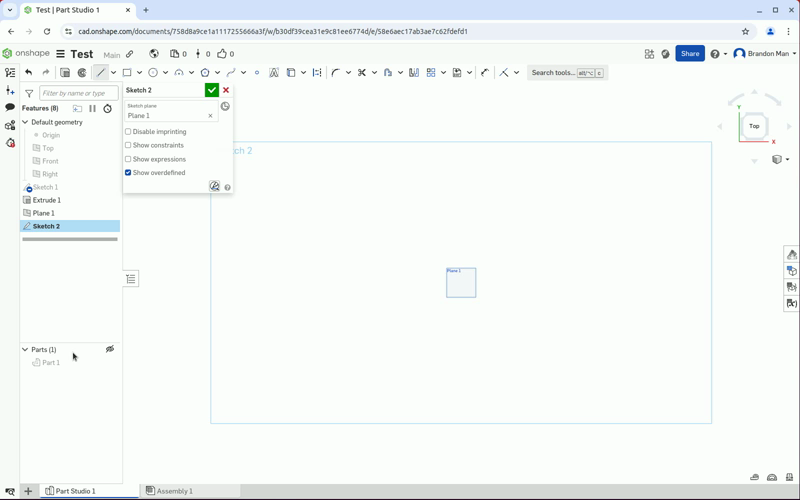
key_down(shift)
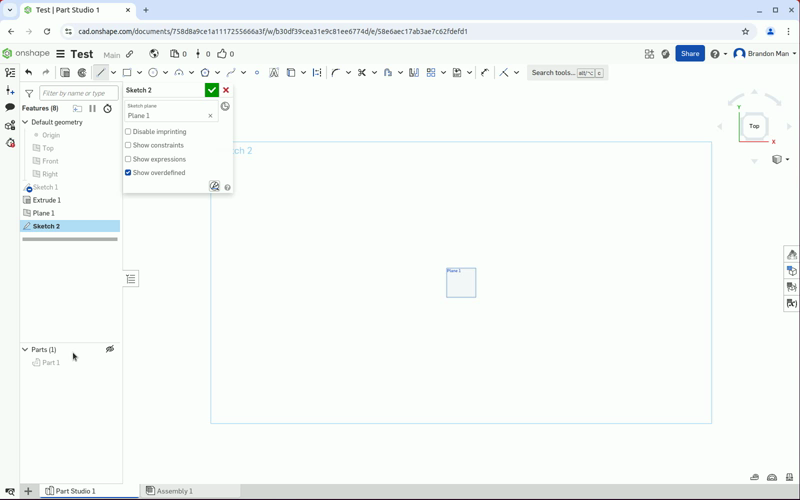
mouse_move(392, 316)
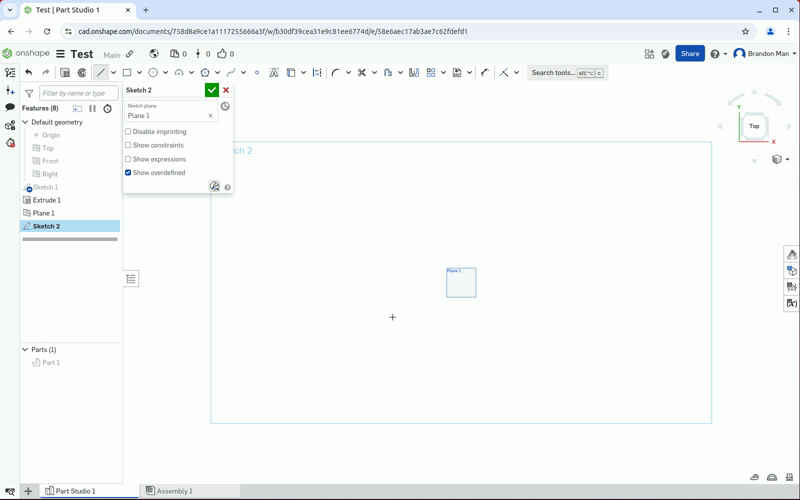
click(392, 316)
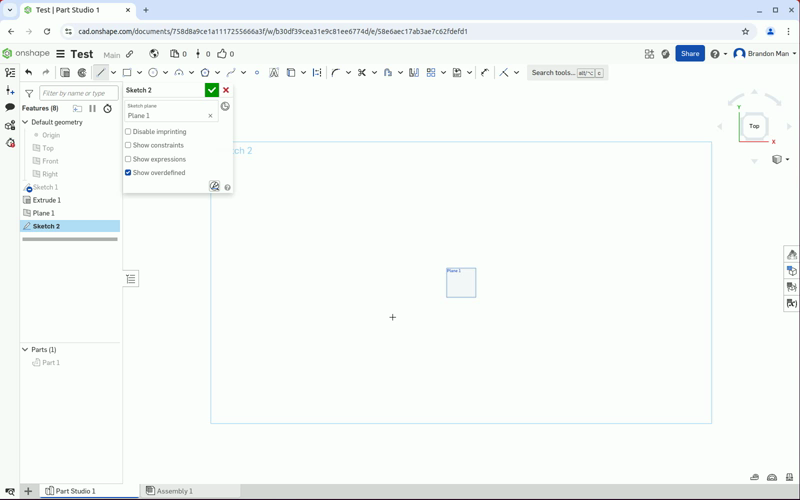
key_up(shift)
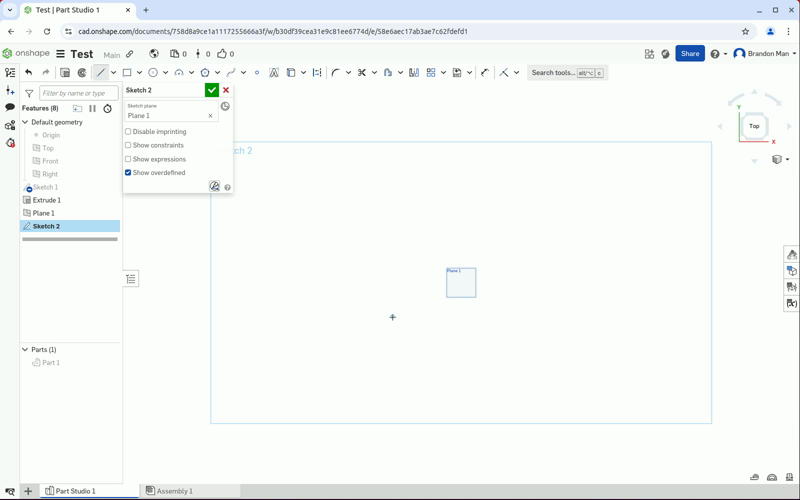
key_down(shift)
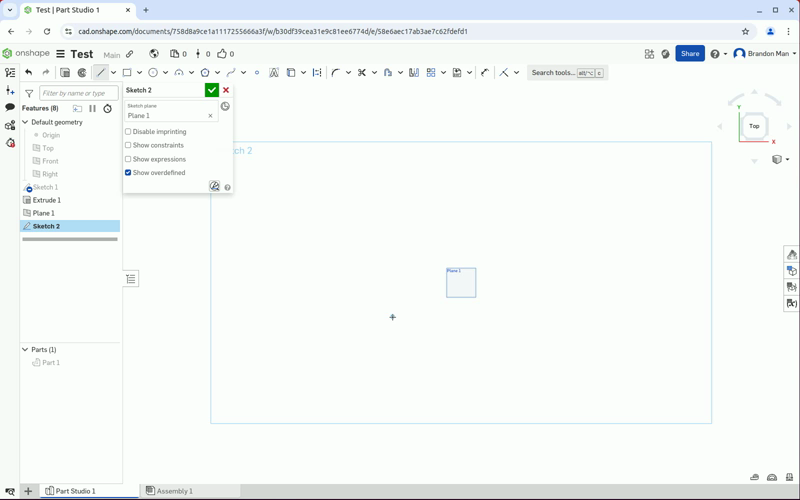
mouse_move(527, 316)
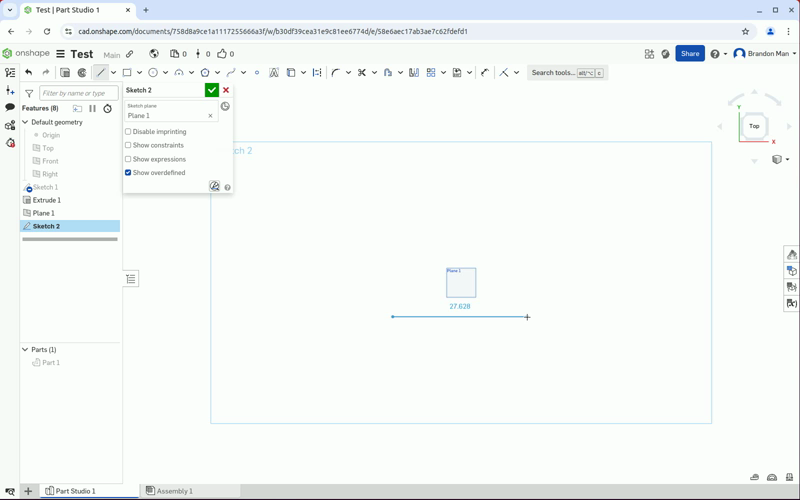
click(527, 316)
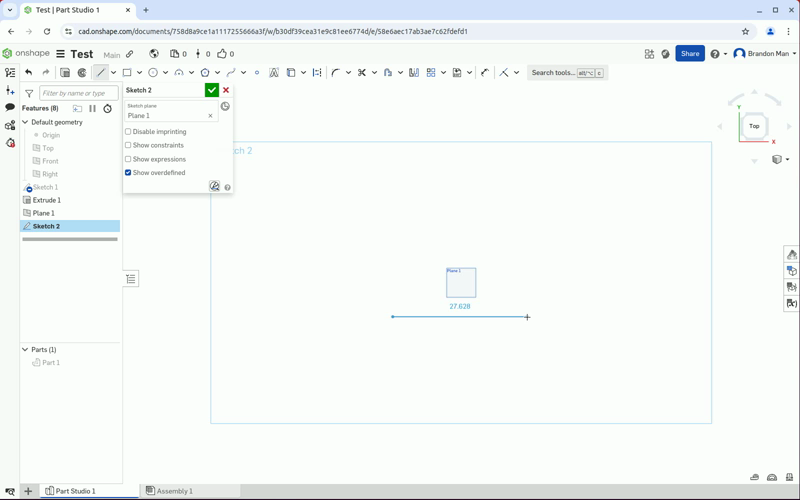
key_up(shift)
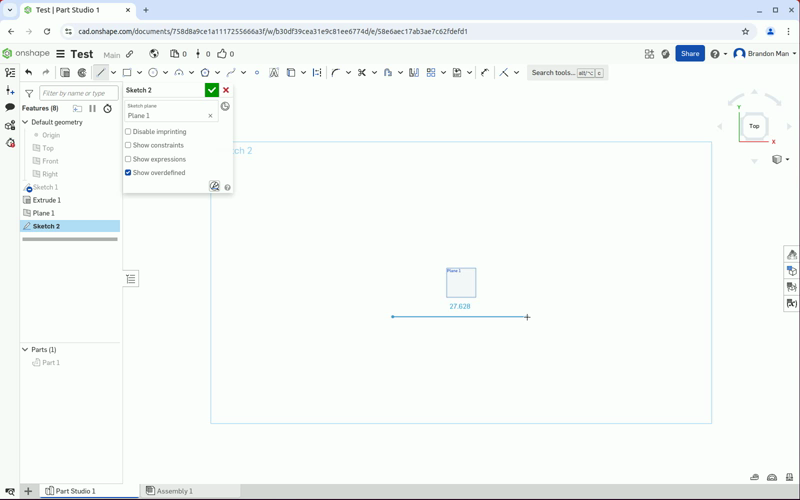
key_down(shift)
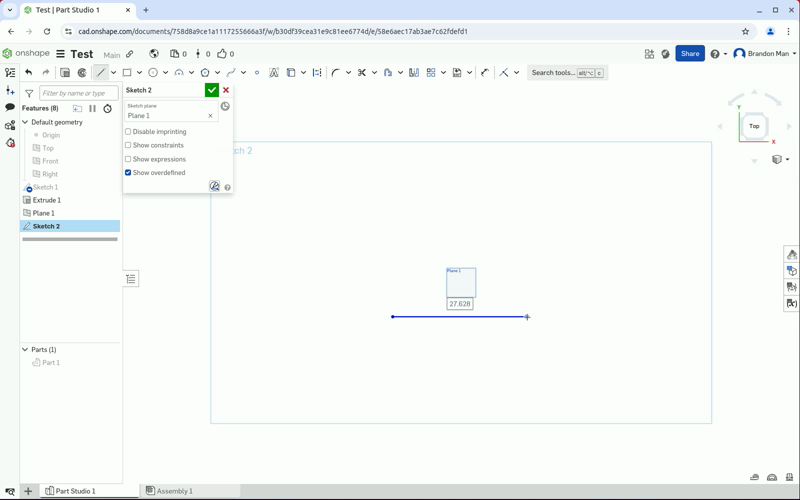
mouse_move(527, 249)
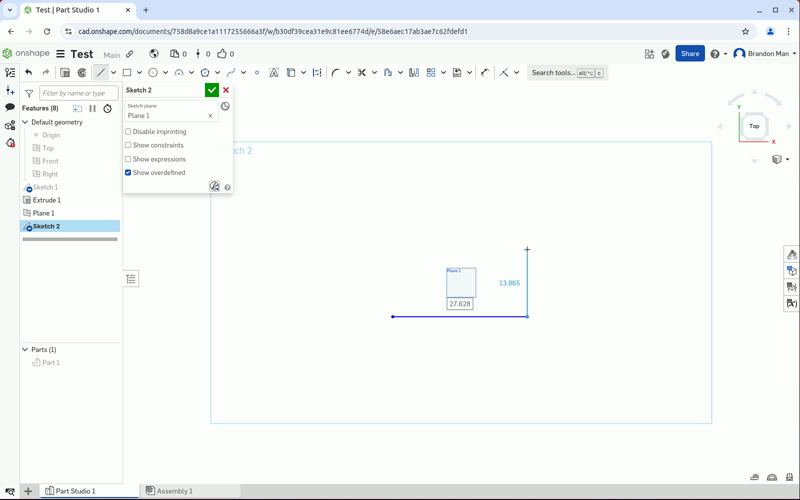
click(527, 249)
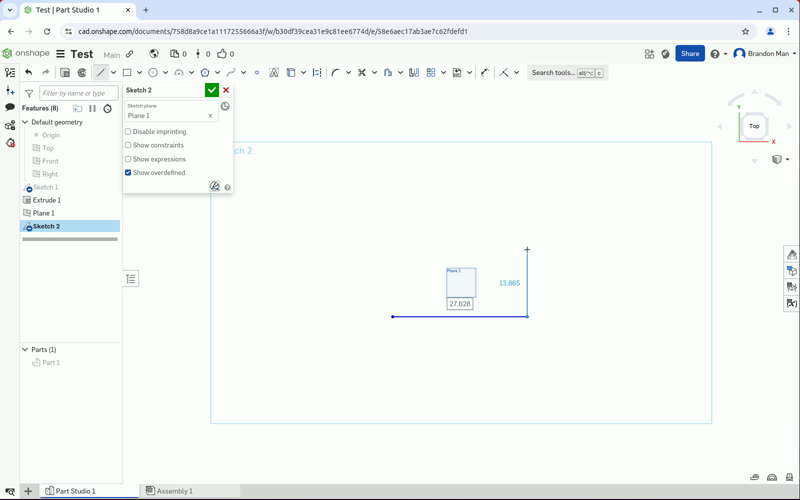
key_up(shift)
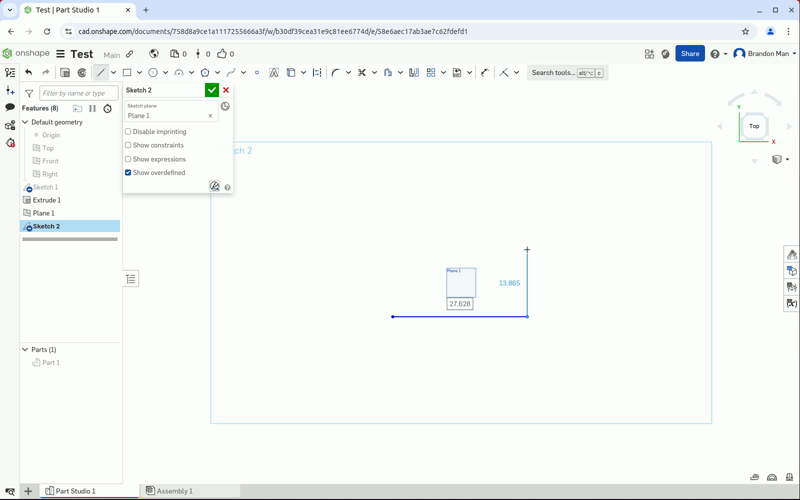
key_down(shift)
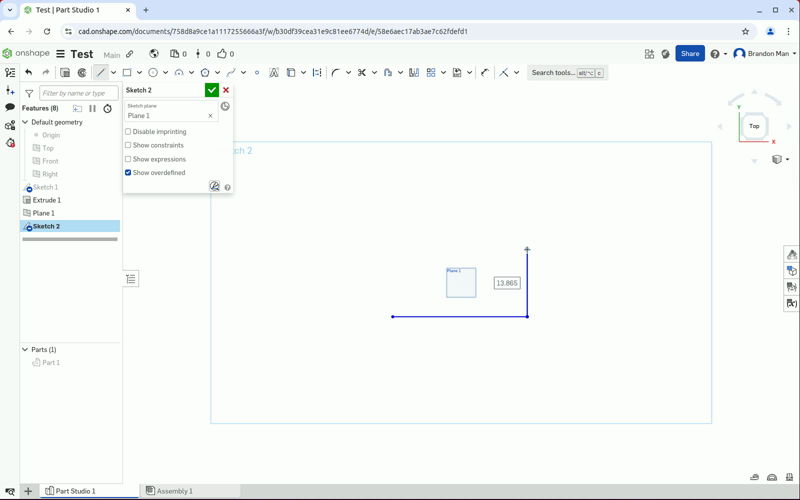
mouse_move(392, 249)
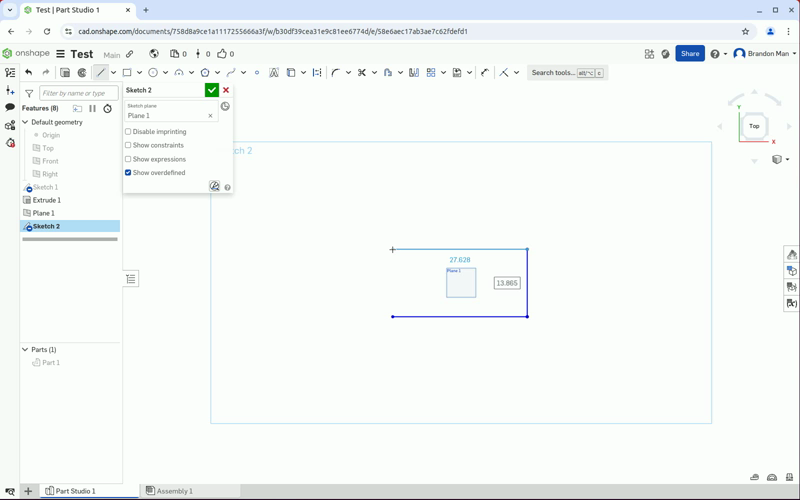
click(392, 249)
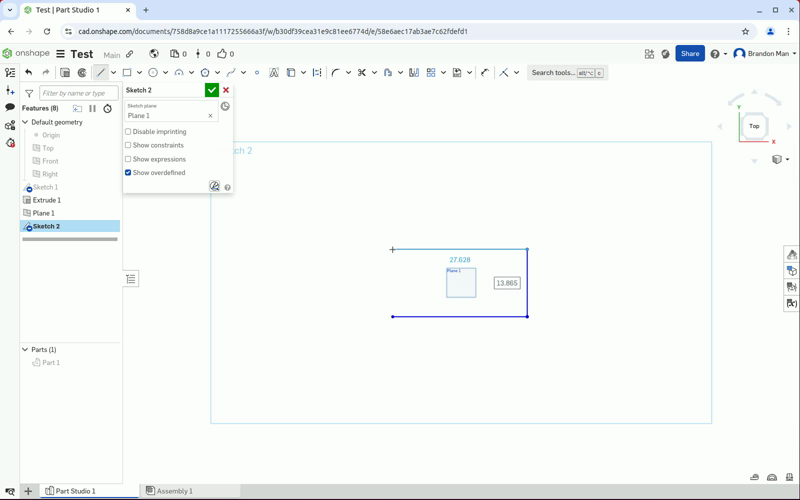
key_up(shift)
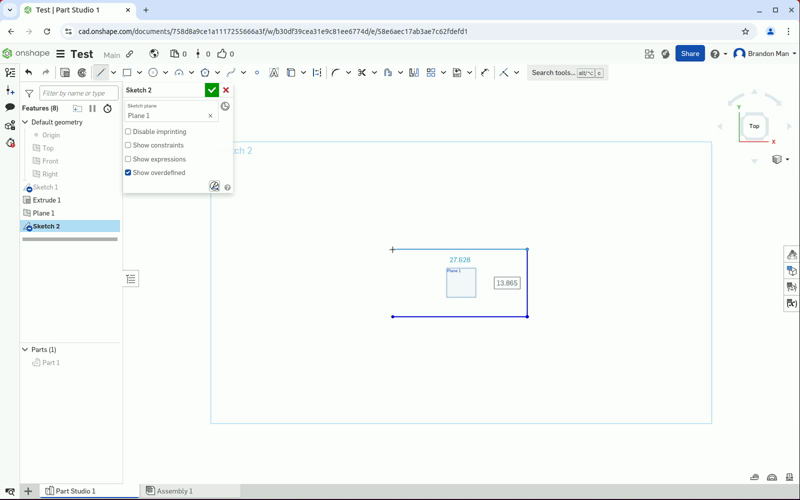
key_down(shift)
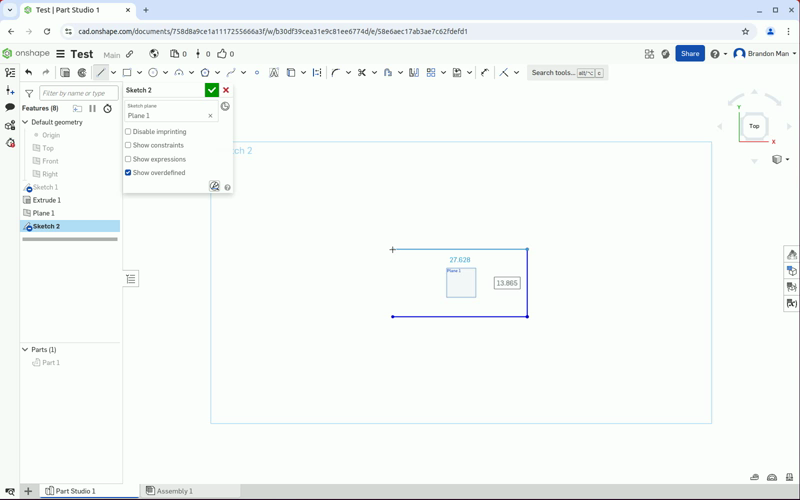
mouse_move(392, 316)
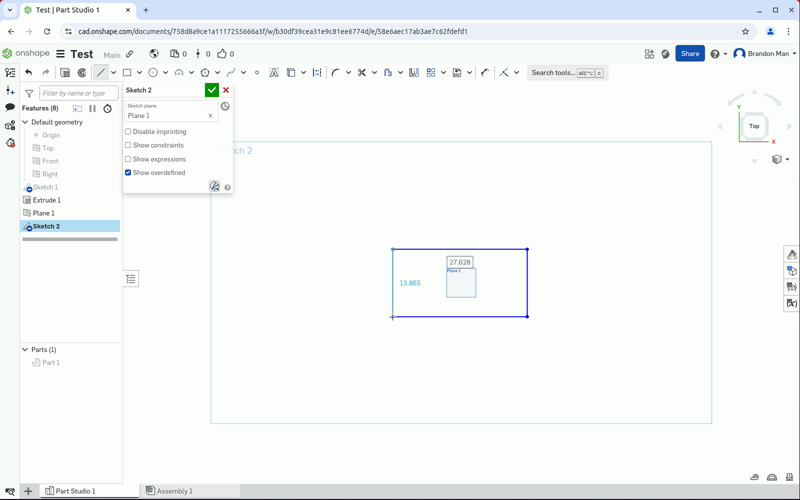
key_up(shift)
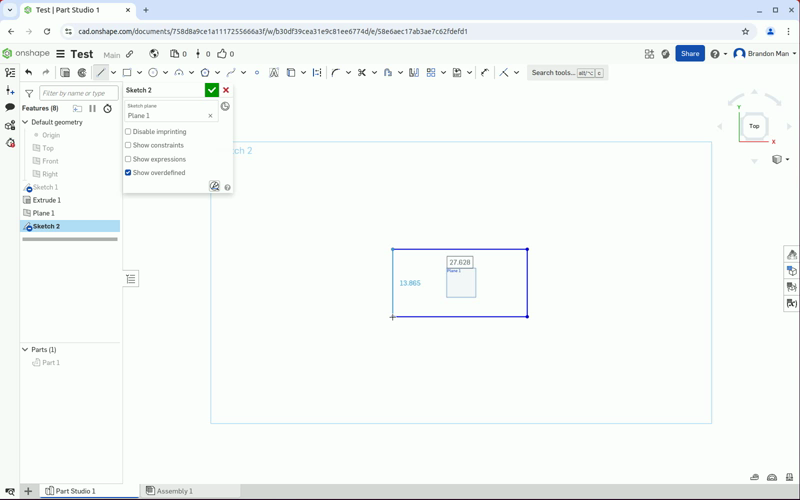
click(392, 316)
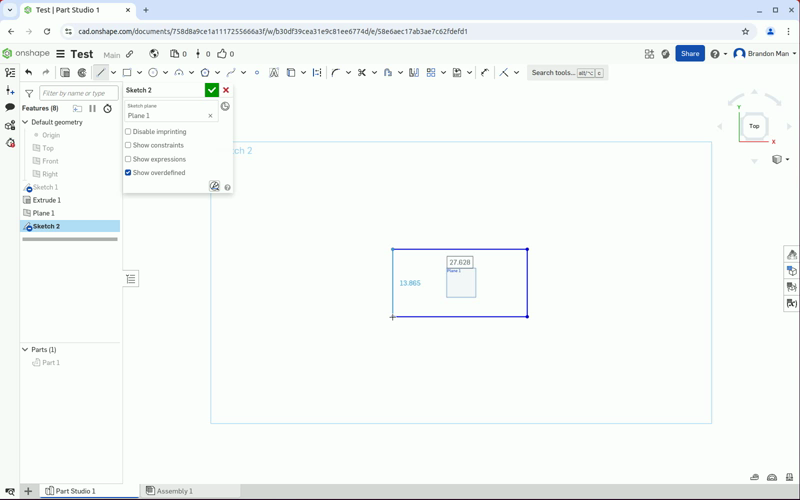
key(esc)
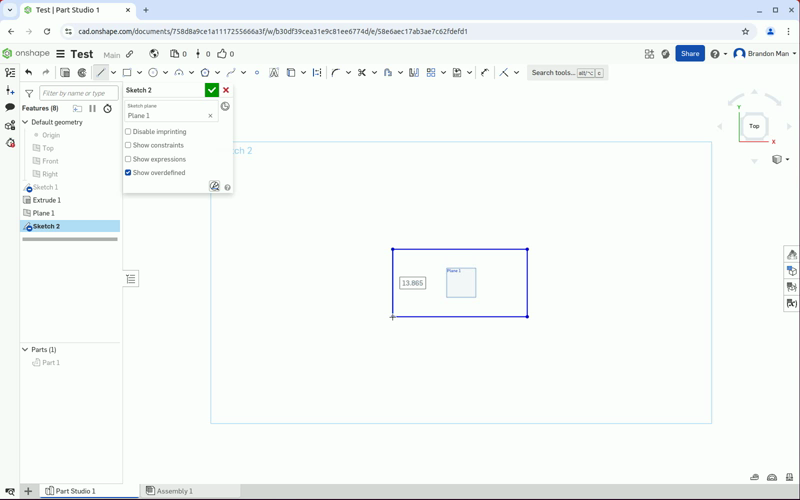
mouse_move(512, 271)
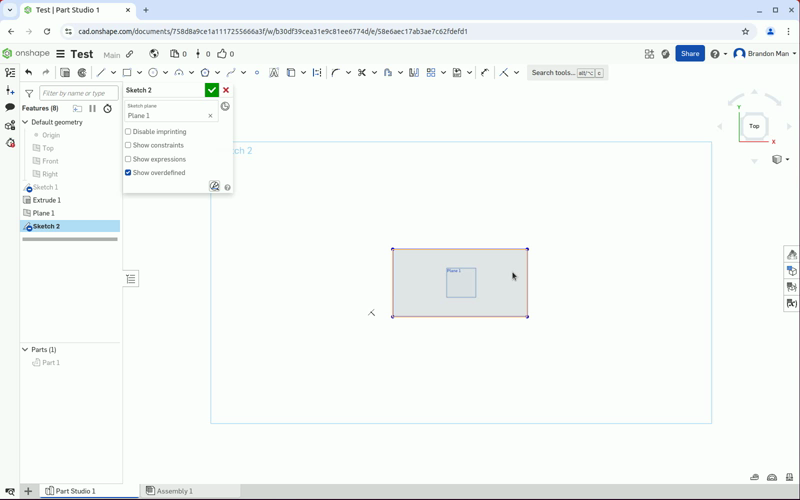
click(512, 271)
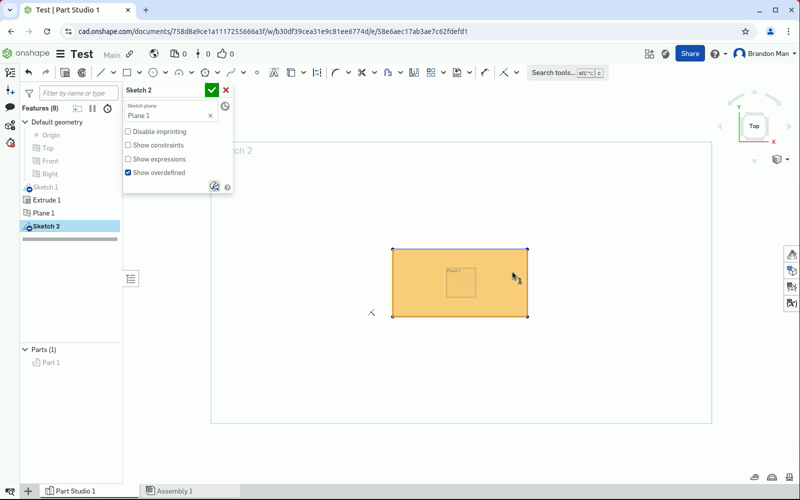
mouse_move(73, 352)
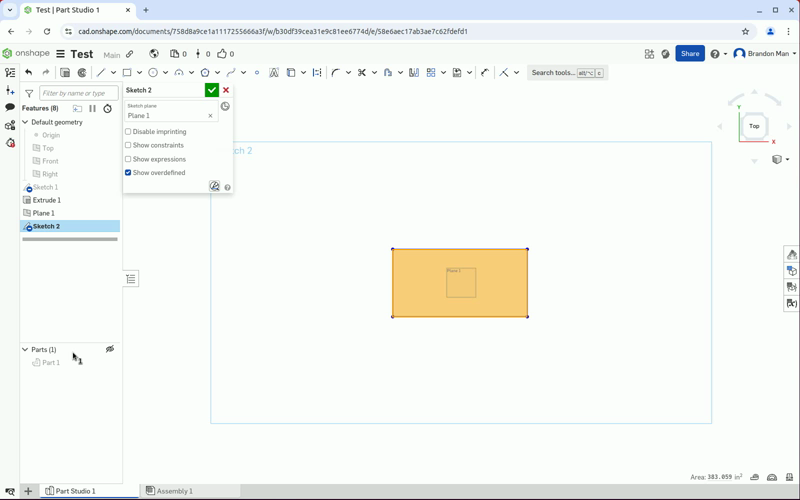
key(shift+y)
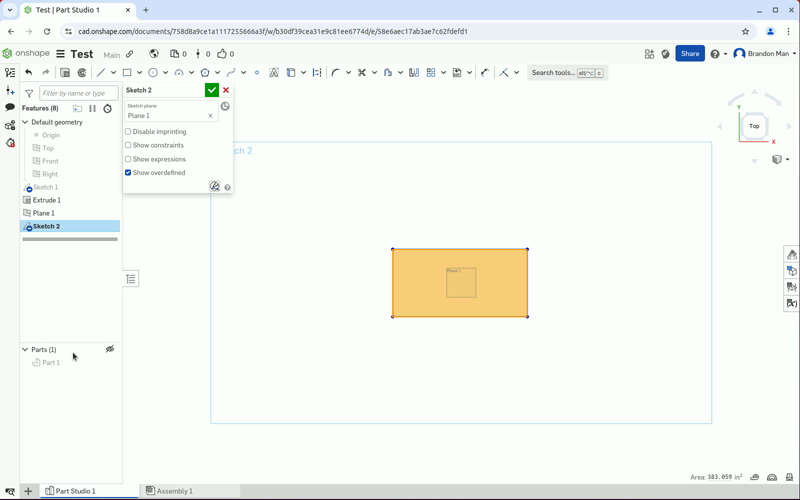
key(shift+e)
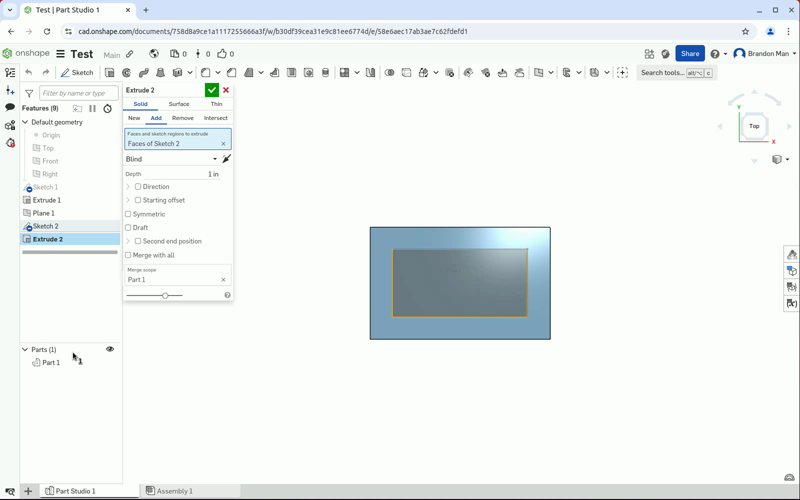
mouse_move(143, 106)
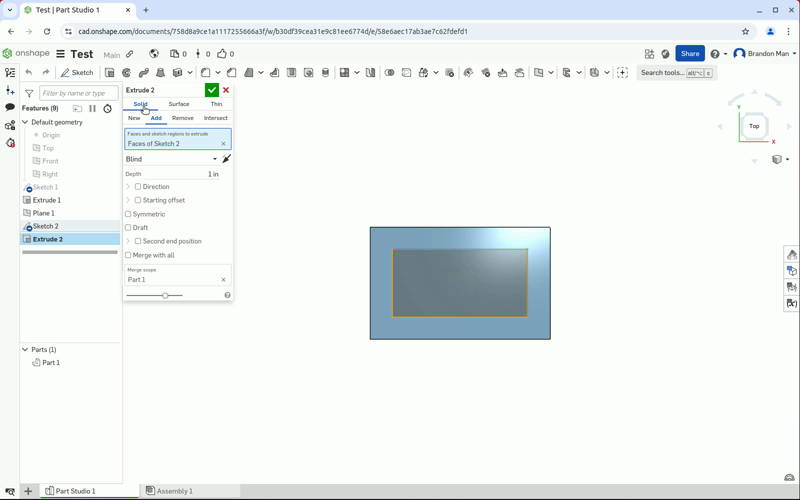
click(143, 106)
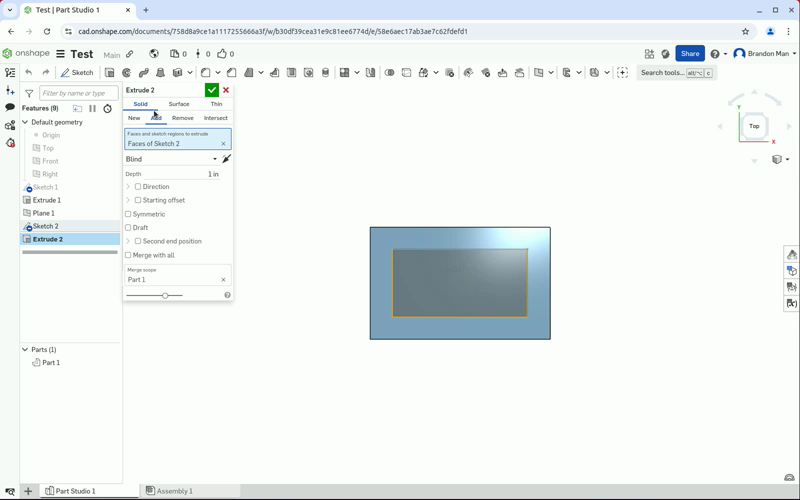
mouse_move(186, 120)
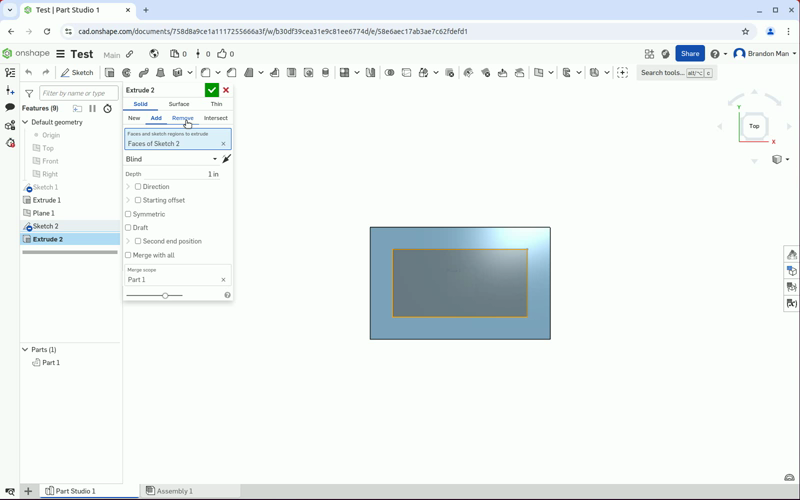
click(186, 120)
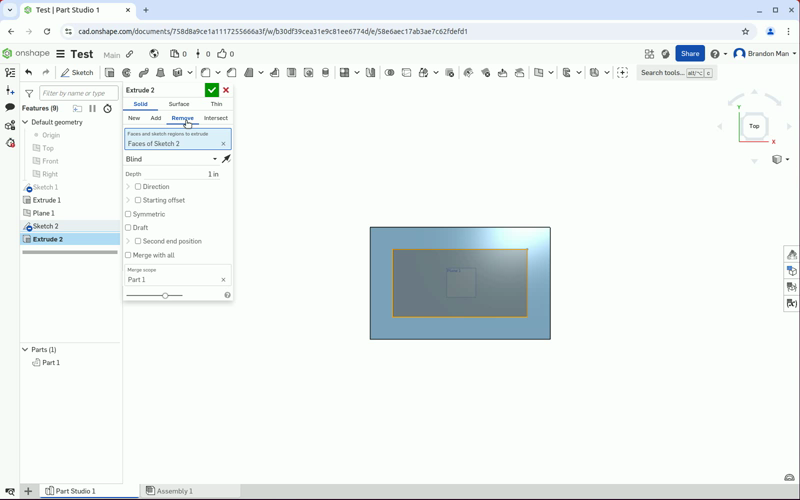
key(tab, 4)
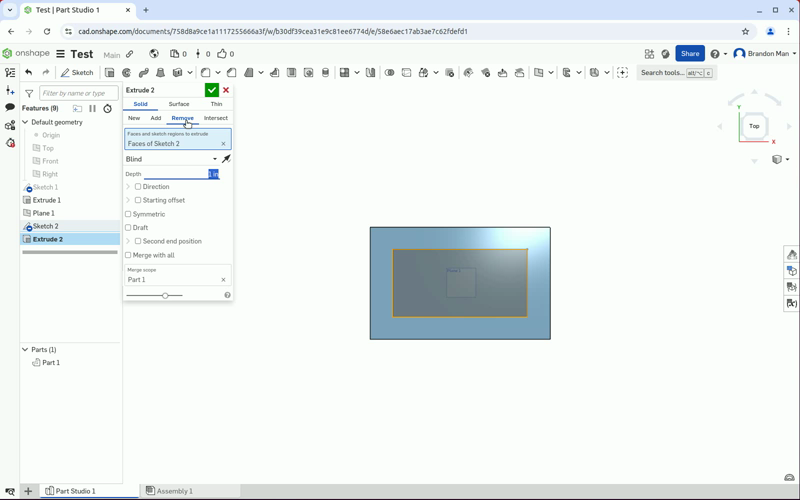
text(18.535)
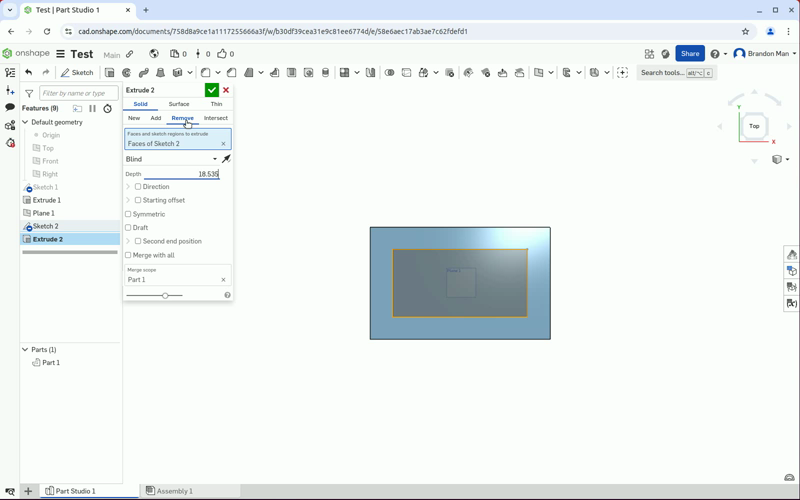
key(tab, 6)
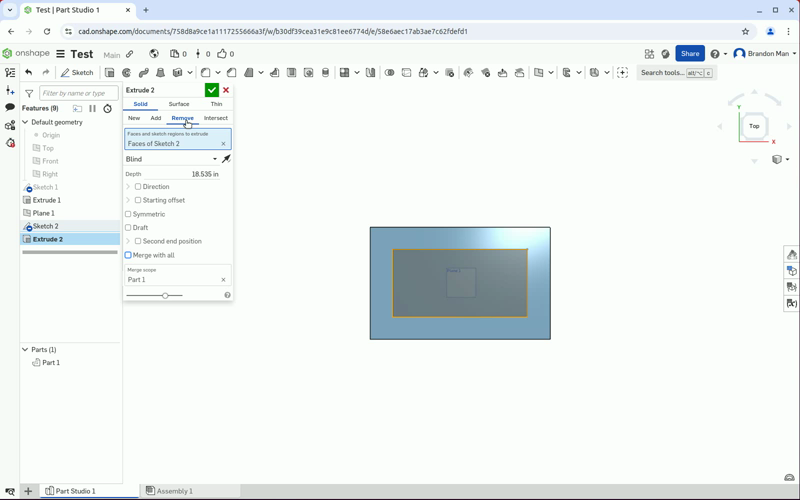
key(space)
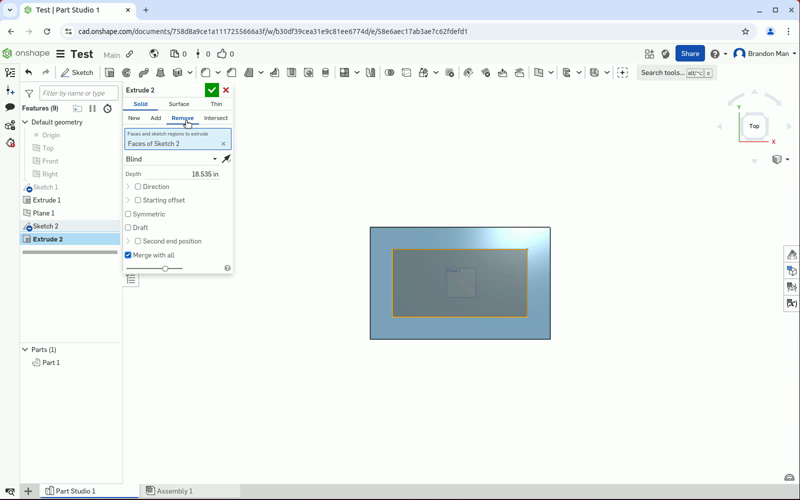
key(enter)
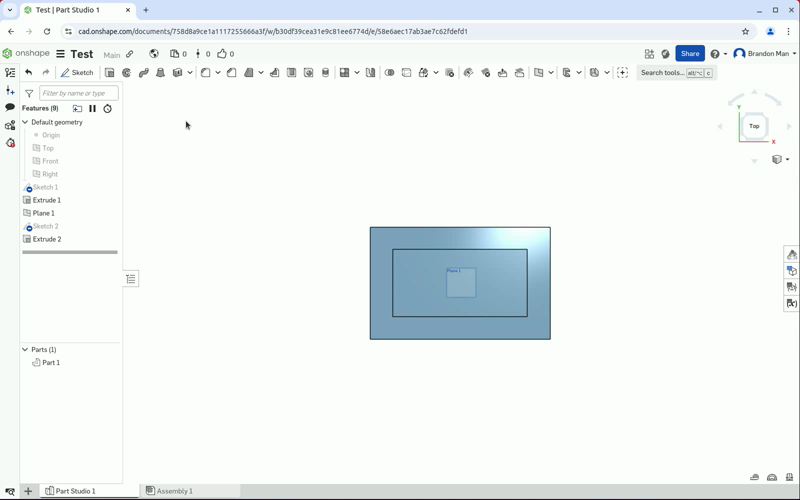
key(shift+h)
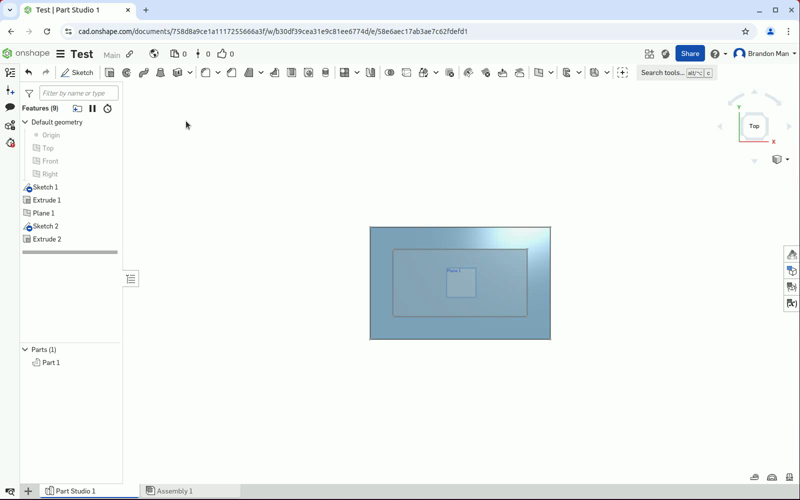
key(shift+h)
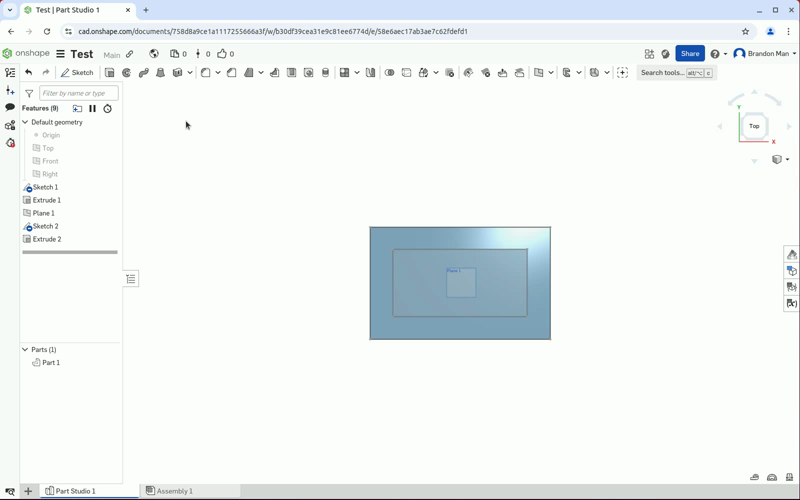
key(shift+7)
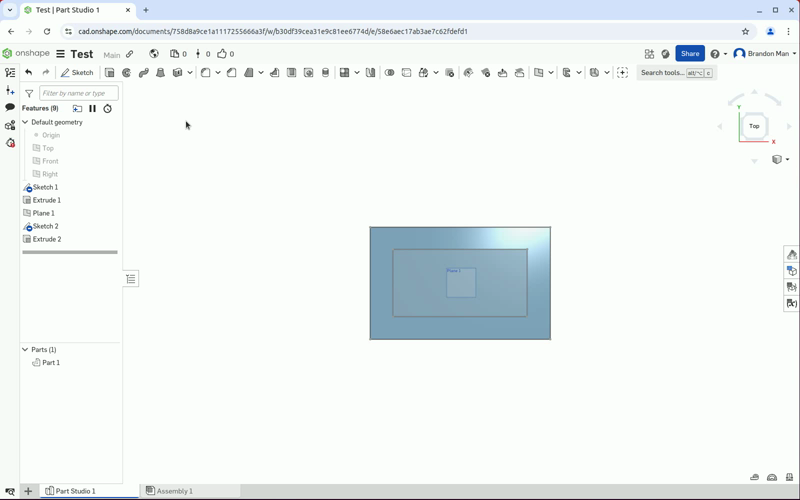
key(up, 3)
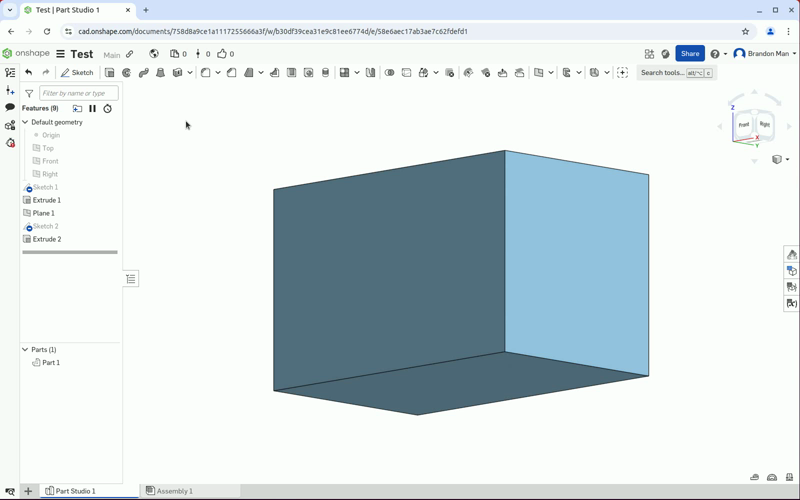
key(left, 3)
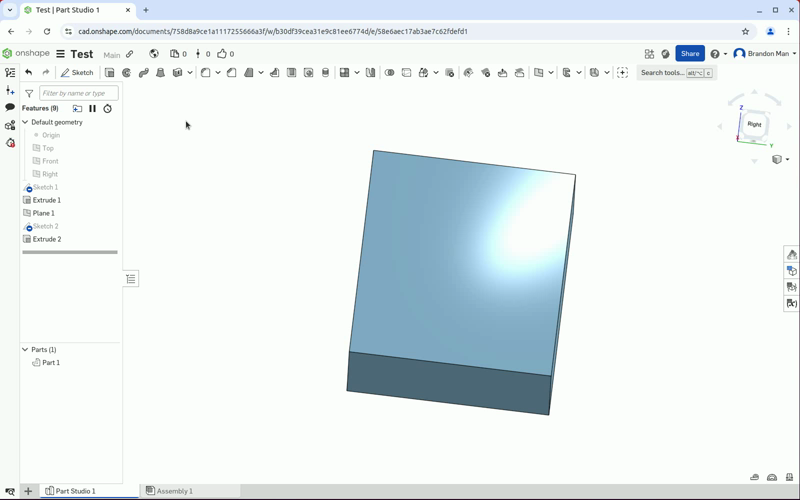
key(right, 3)
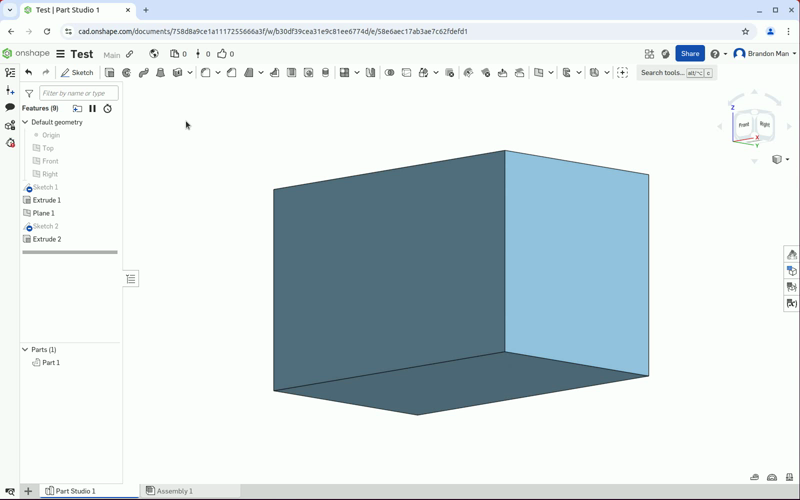
key(down, 3)
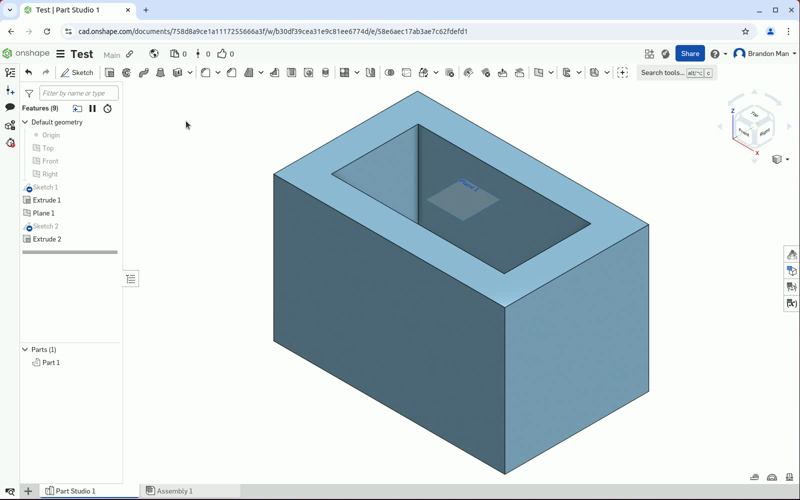
mouse_move(73, 189)
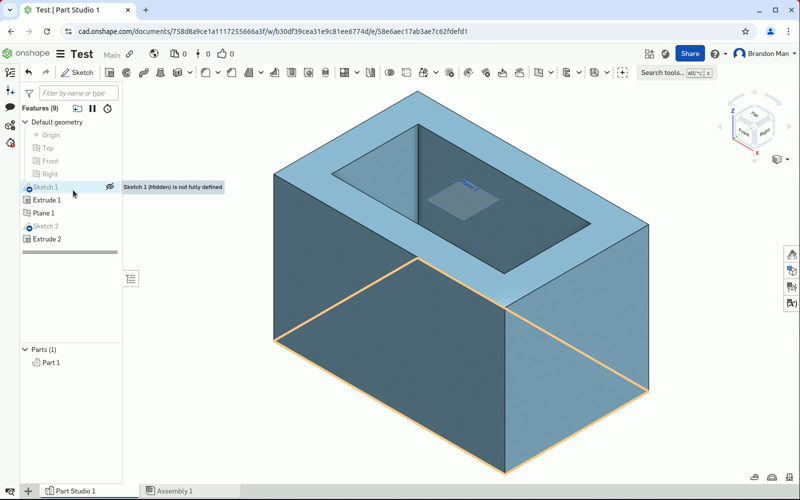
click(73, 189)